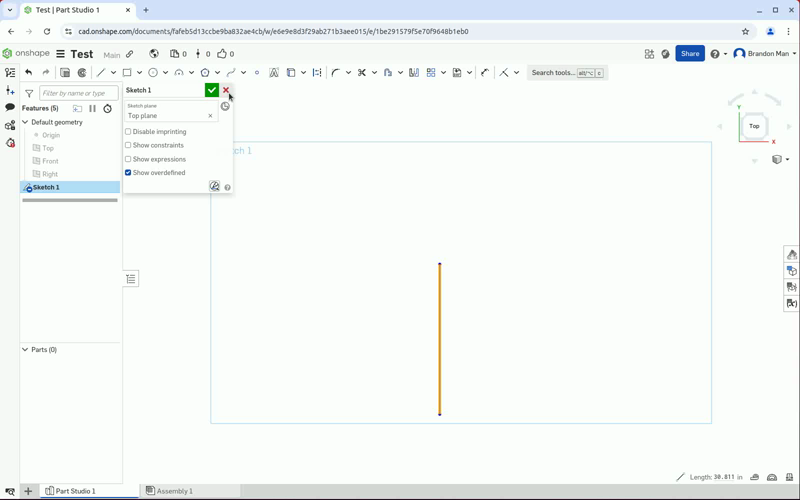
key(shift+h)
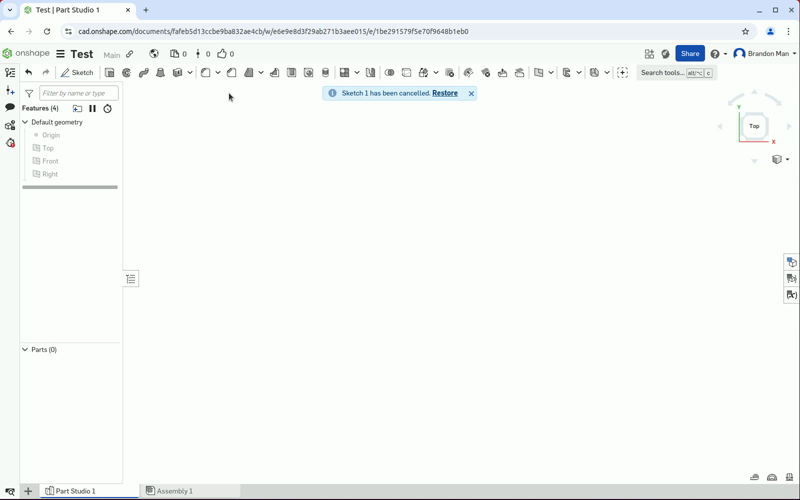
mouse_move(73, 352)
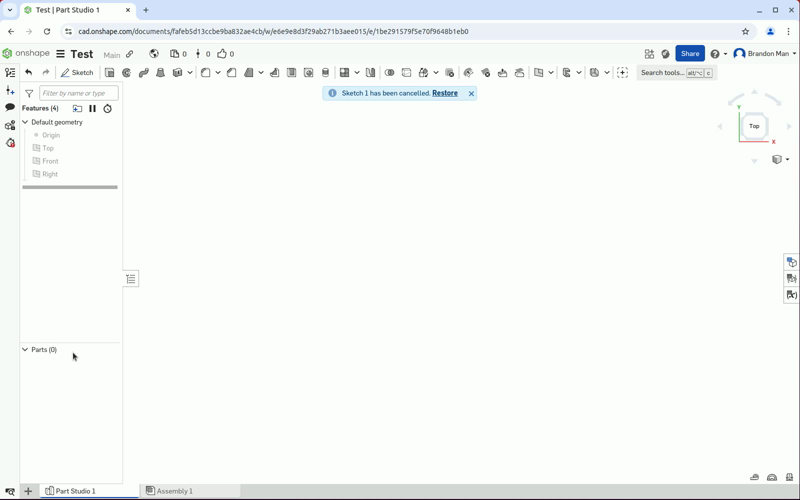
key(y)
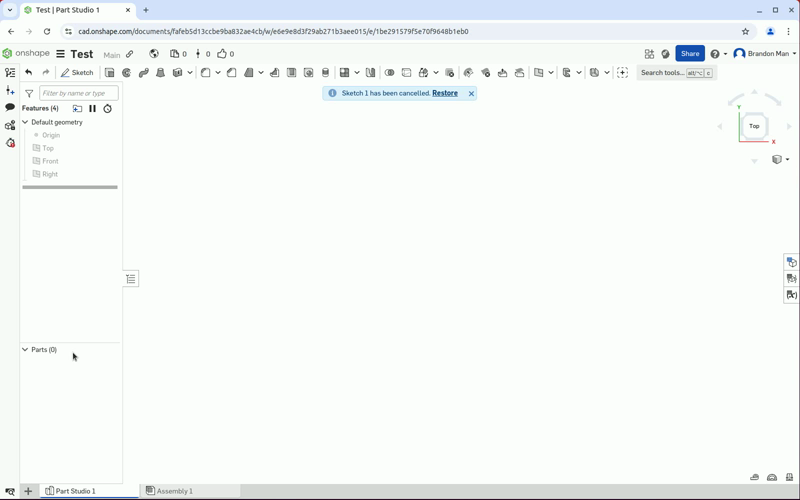
key(shift+p)
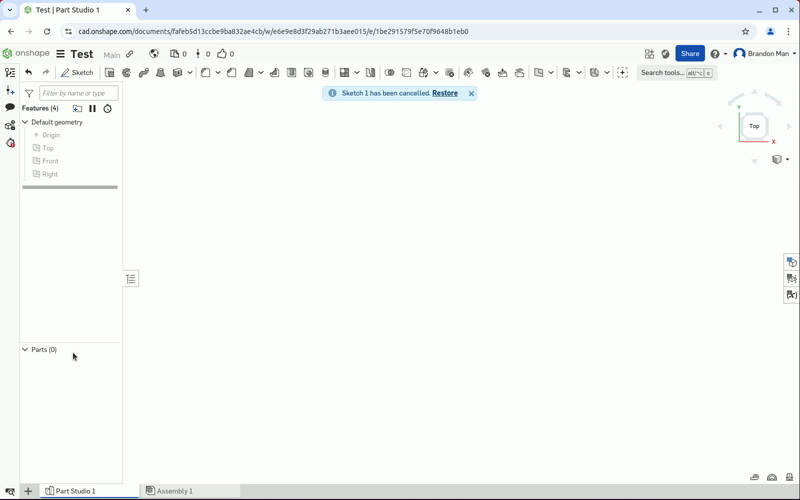
key(space)
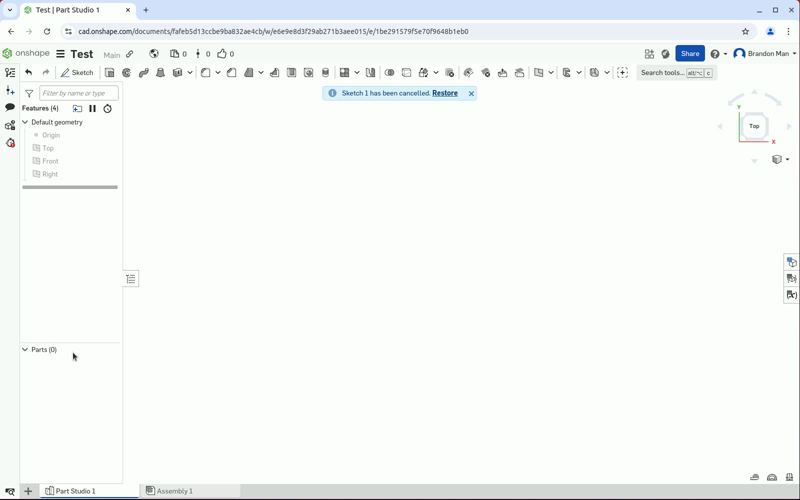
key_down(shift)
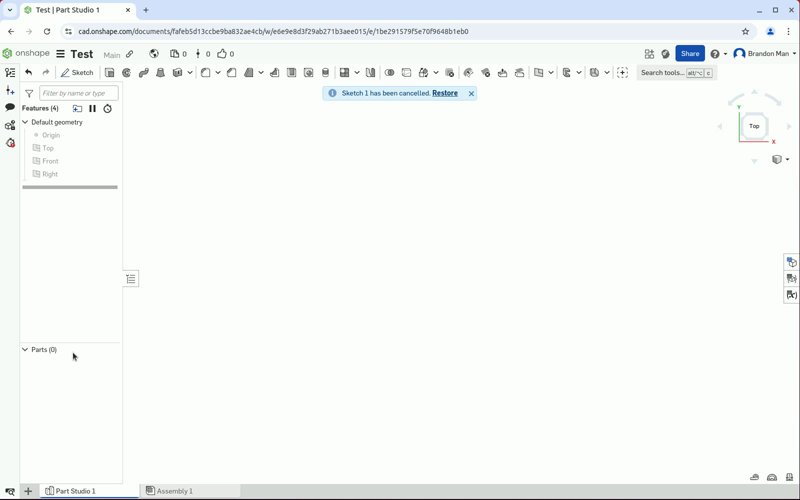
key(up)
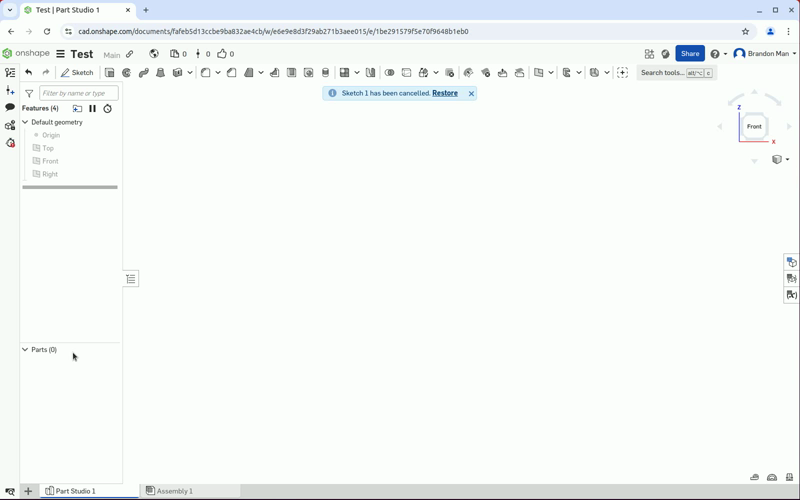
key_up(shift)
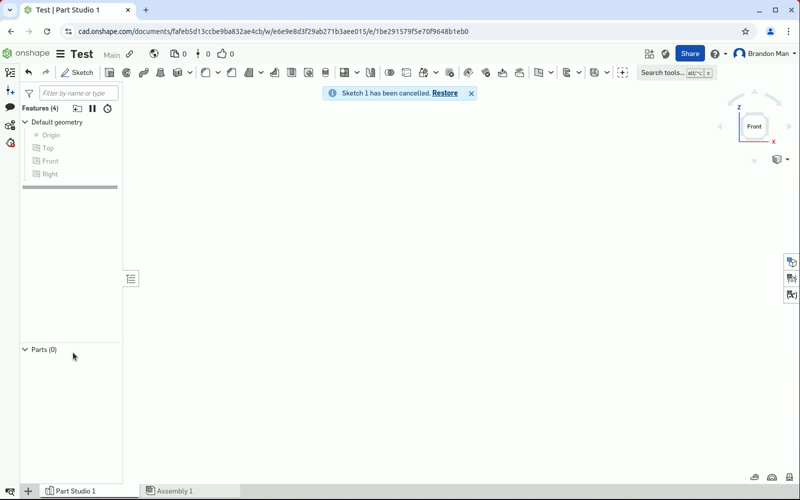
mouse_move(73, 352)
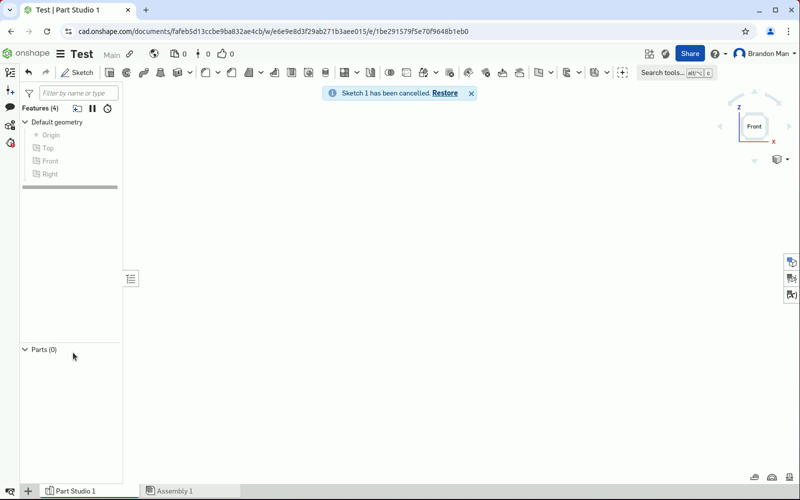
key(shift+y)
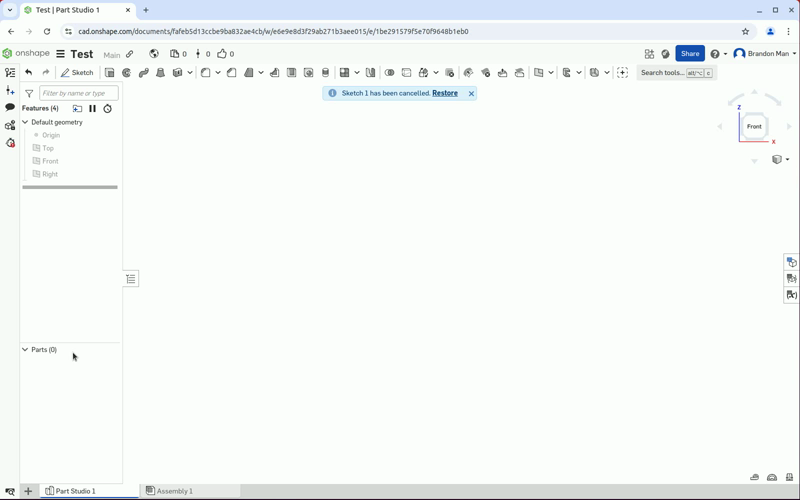
key(shift+s)
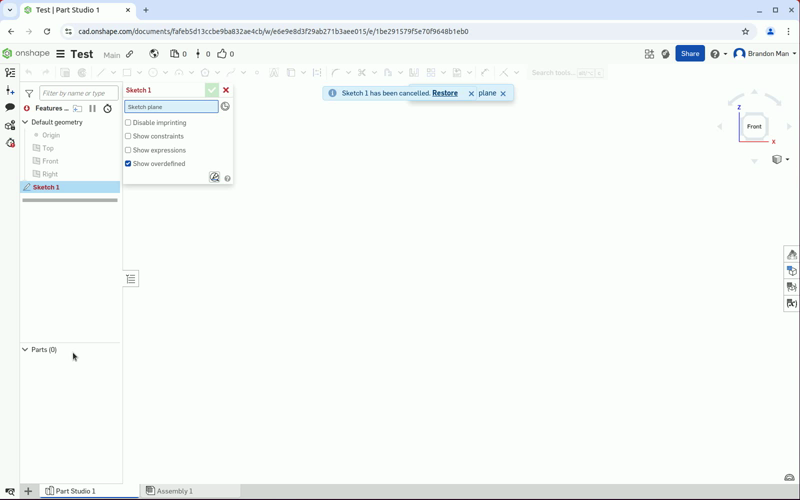
mouse_move(73, 163)
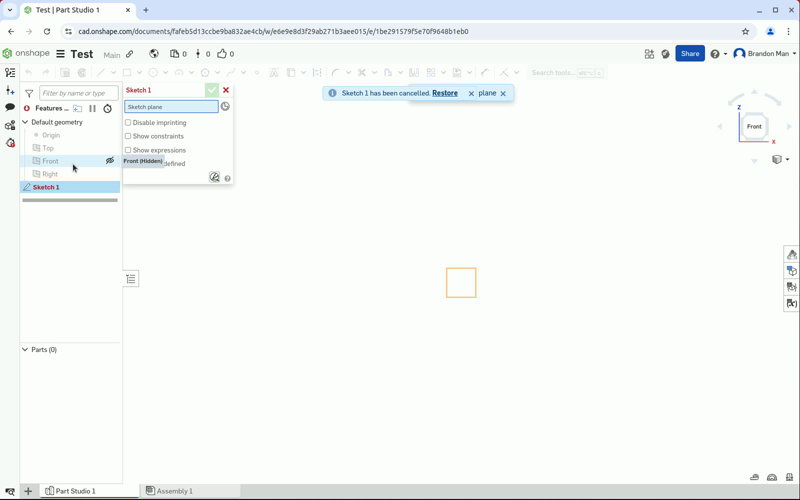
click(73, 163)
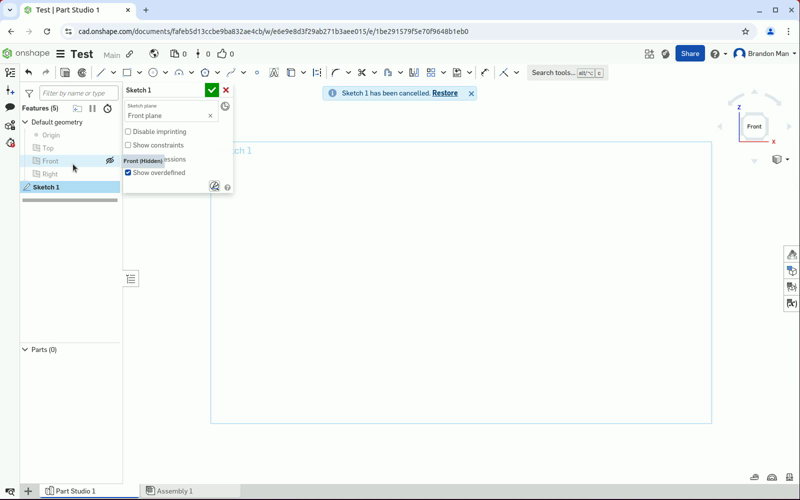
mouse_move(73, 352)
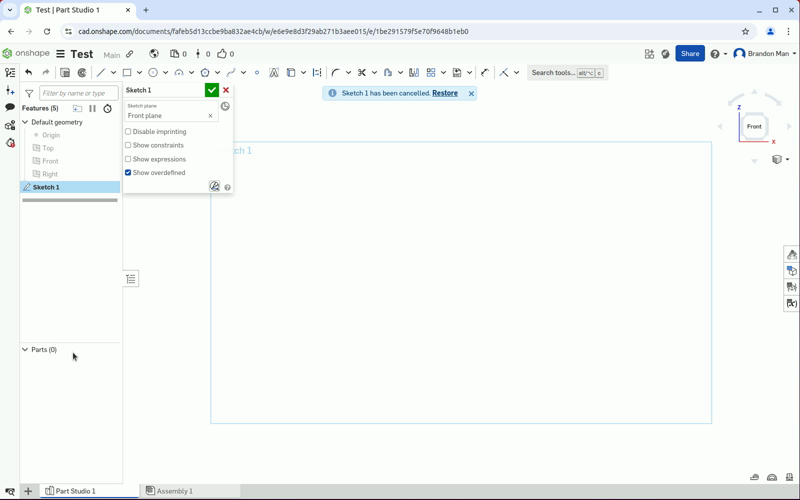
key(y)
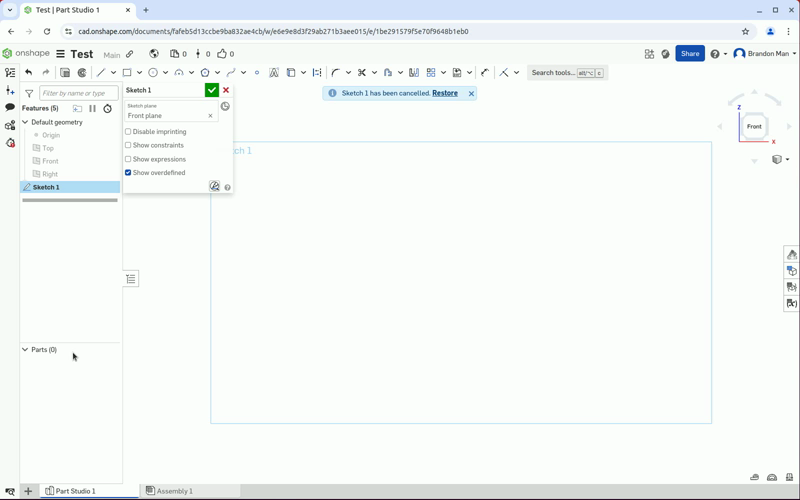
key(l)
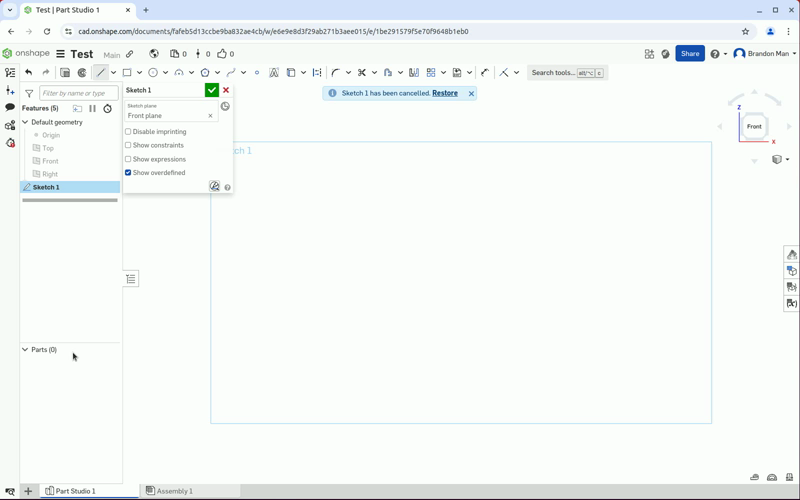
key_down(shift)
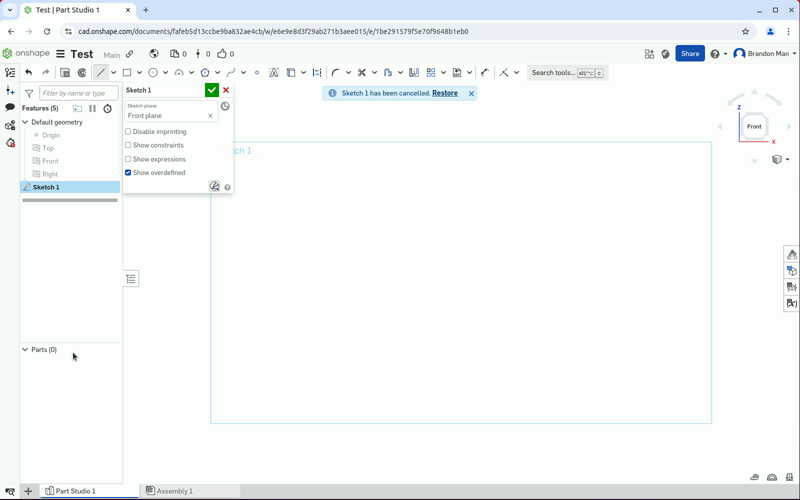
mouse_move(369, 347)
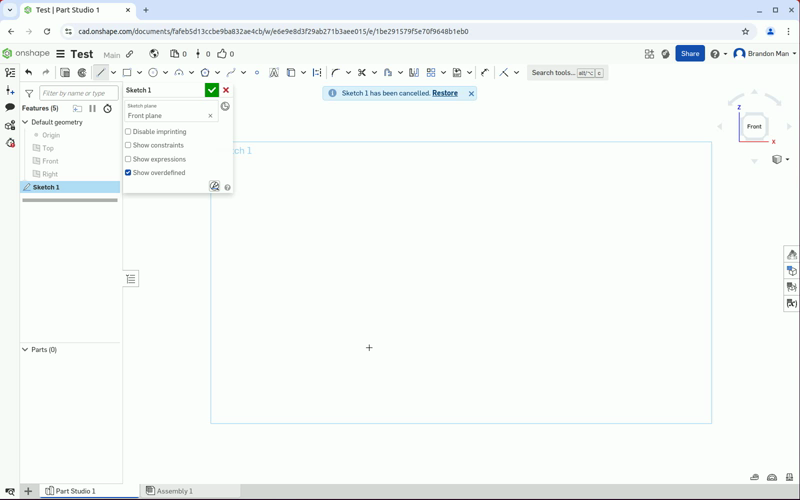
click(369, 347)
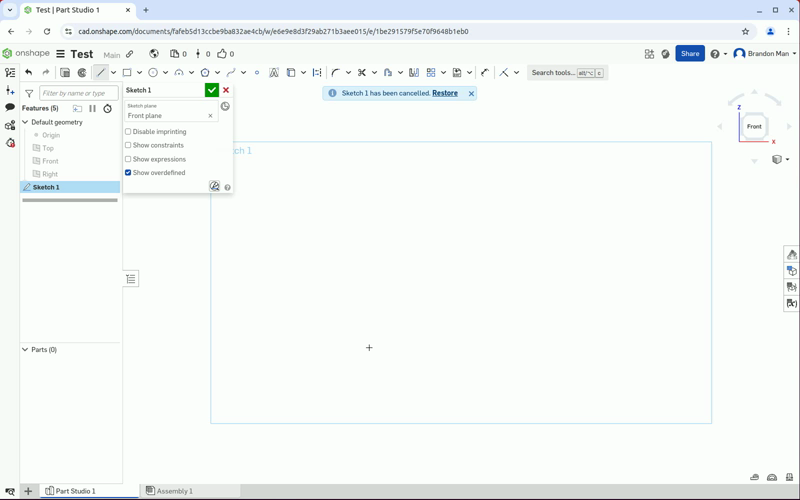
key_up(shift)
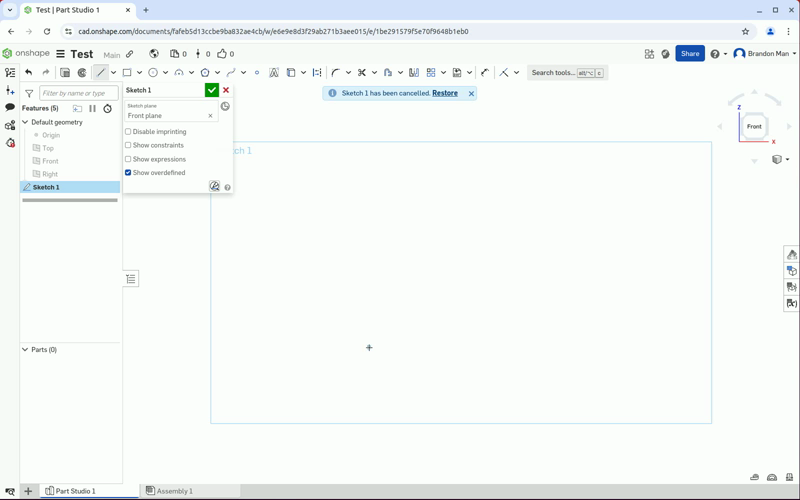
key_down(shift)
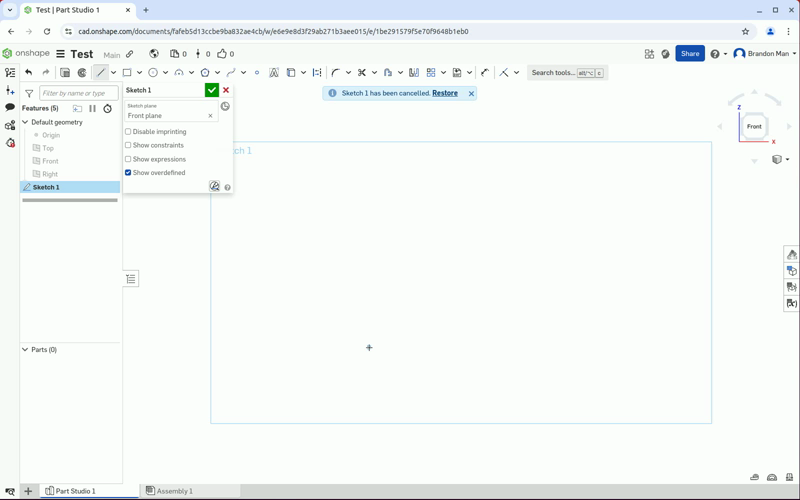
mouse_move(440, 347)
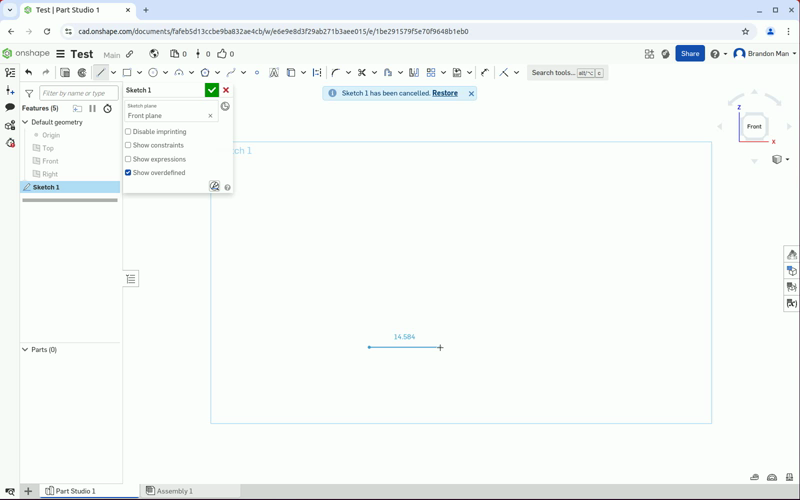
click(440, 347)
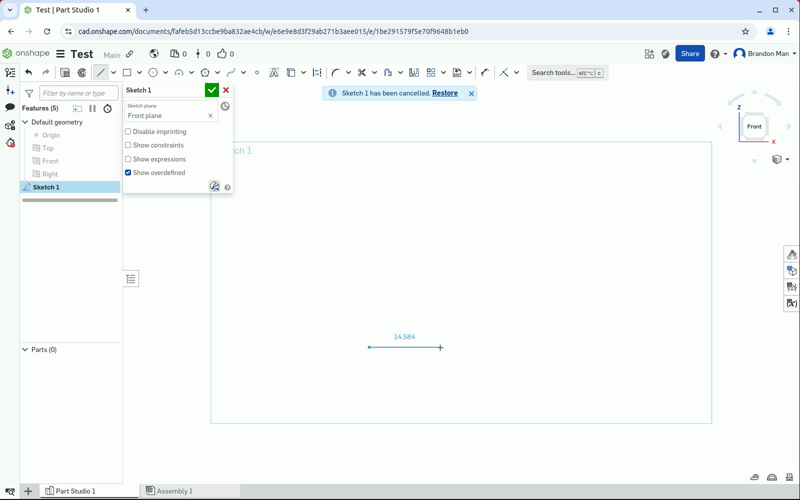
key_up(shift)
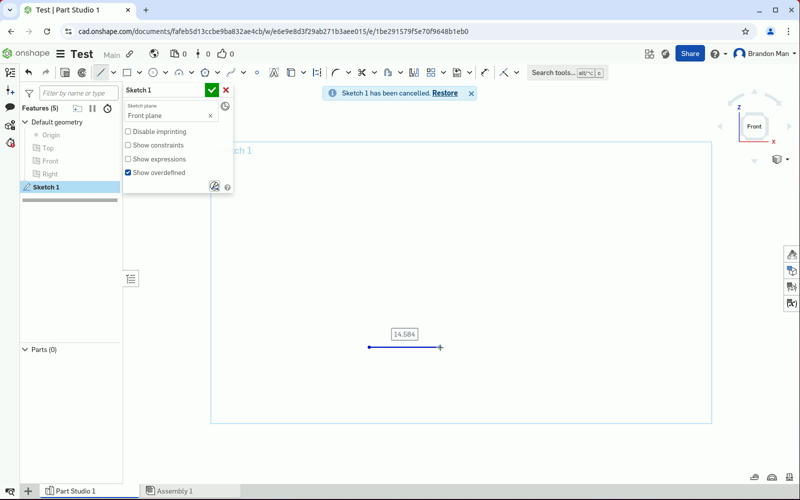
key_down(shift)
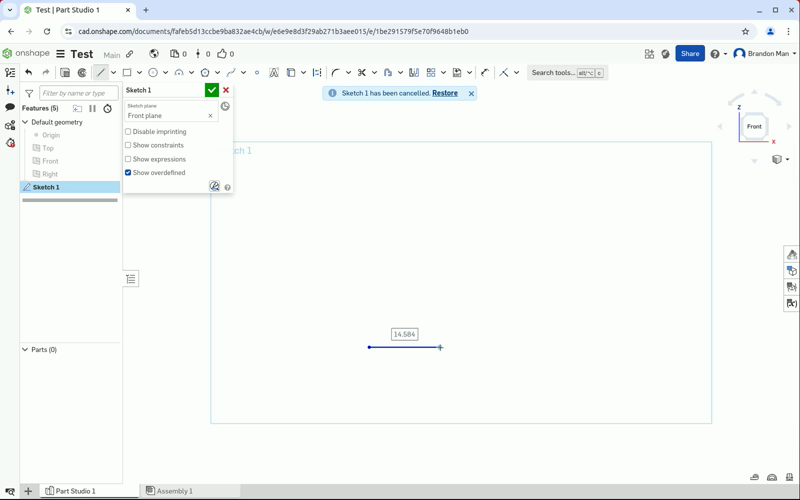
mouse_move(431, 249)
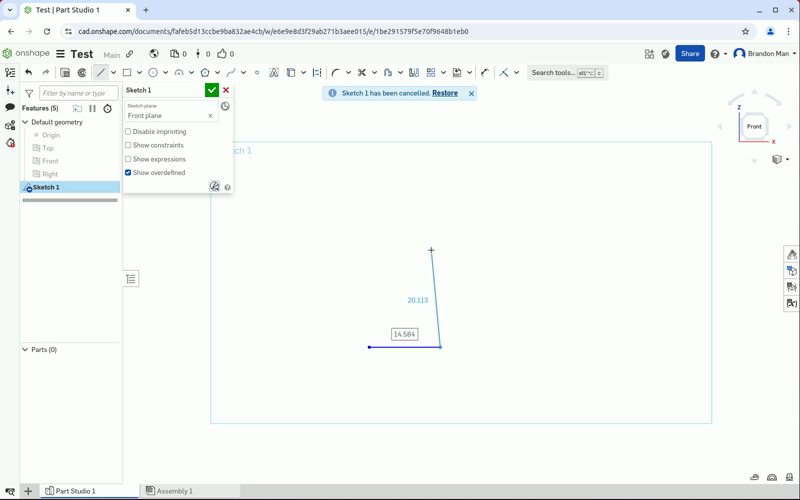
click(431, 249)
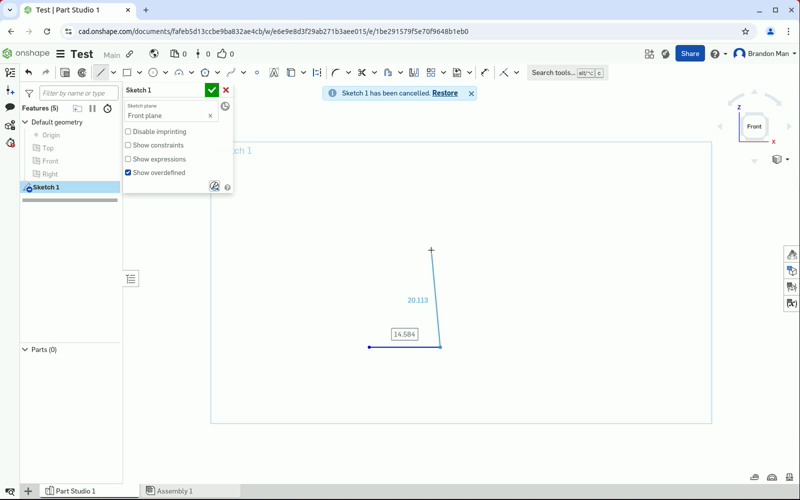
key_up(shift)
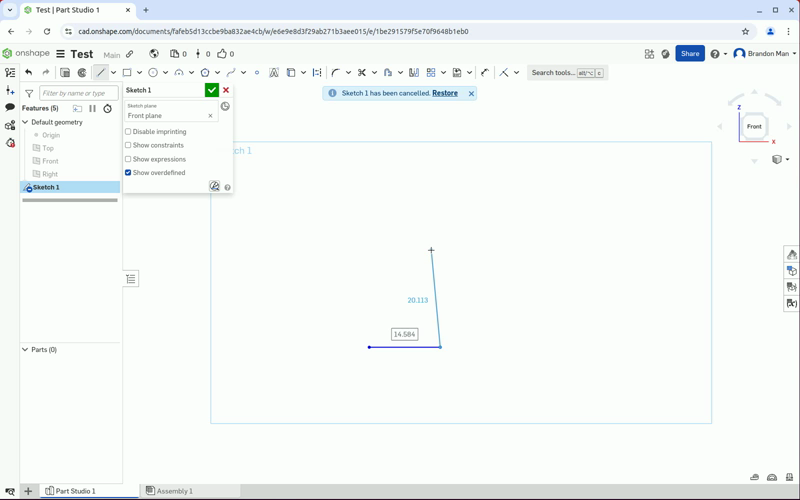
key_down(shift)
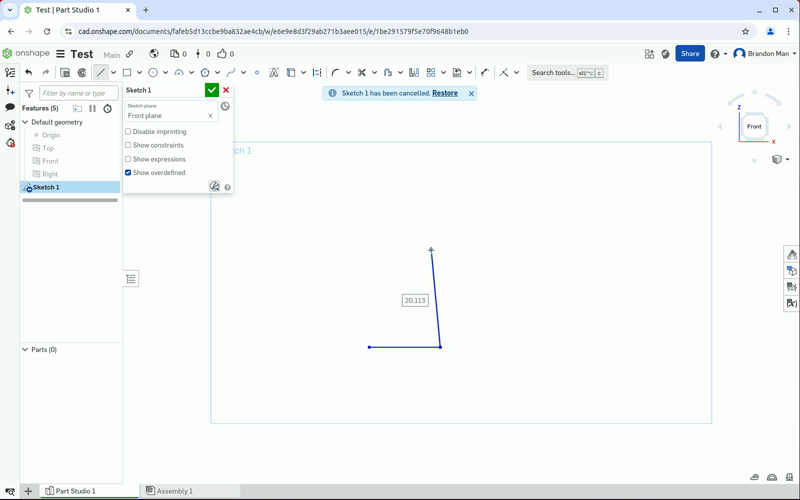
mouse_move(369, 249)
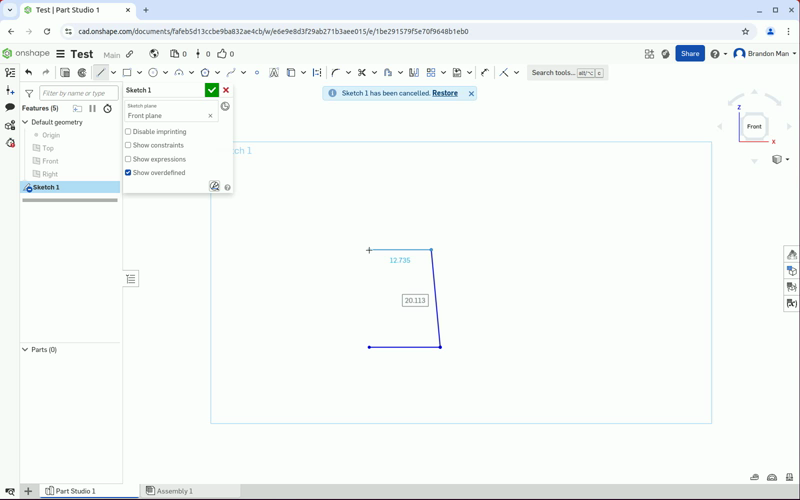
click(369, 249)
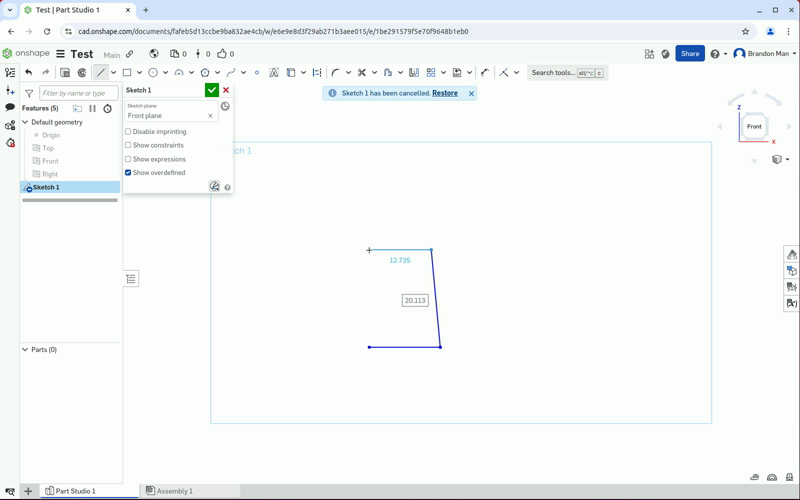
key_up(shift)
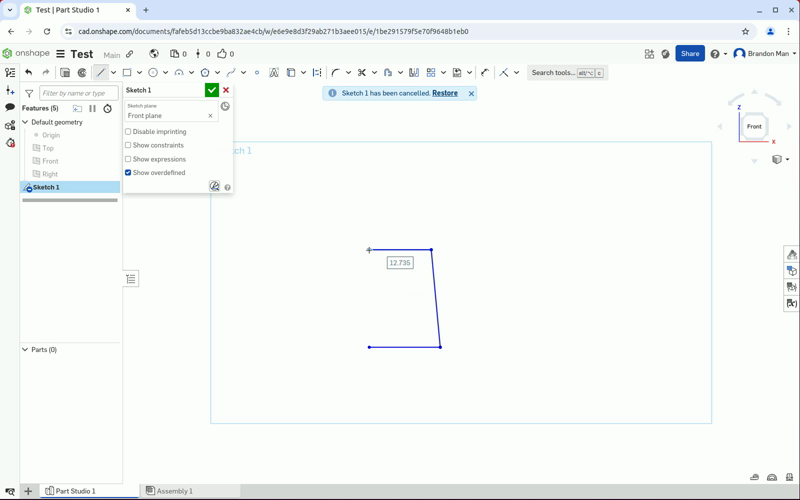
key_down(shift)
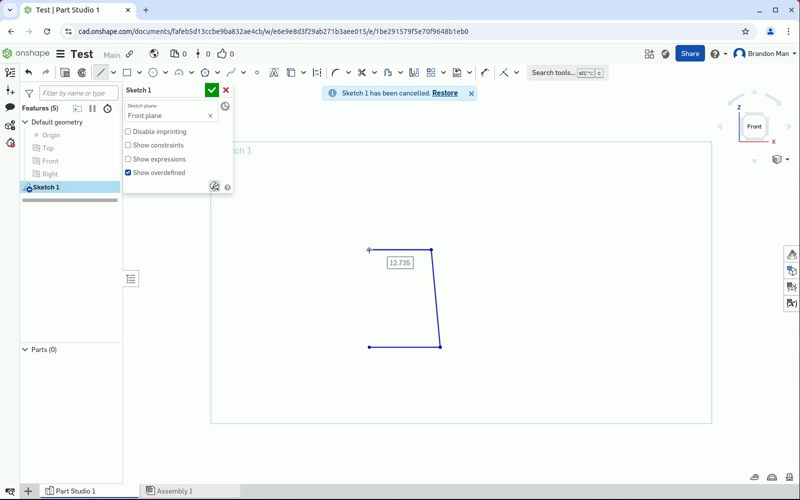
mouse_move(369, 347)
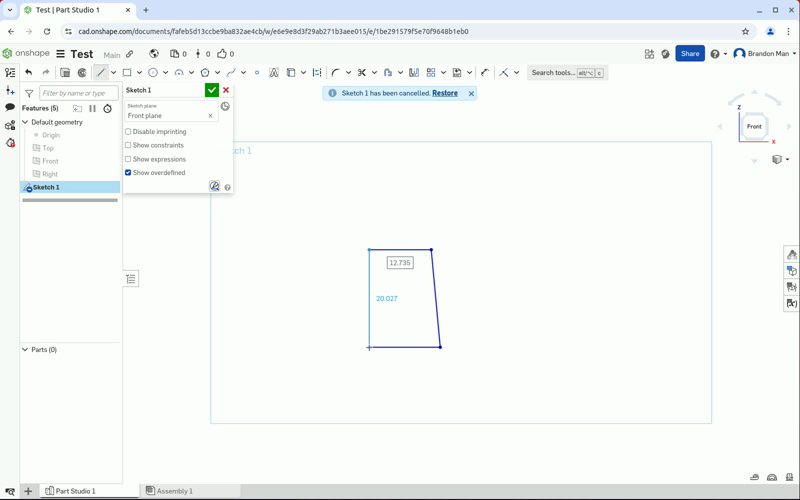
key_up(shift)
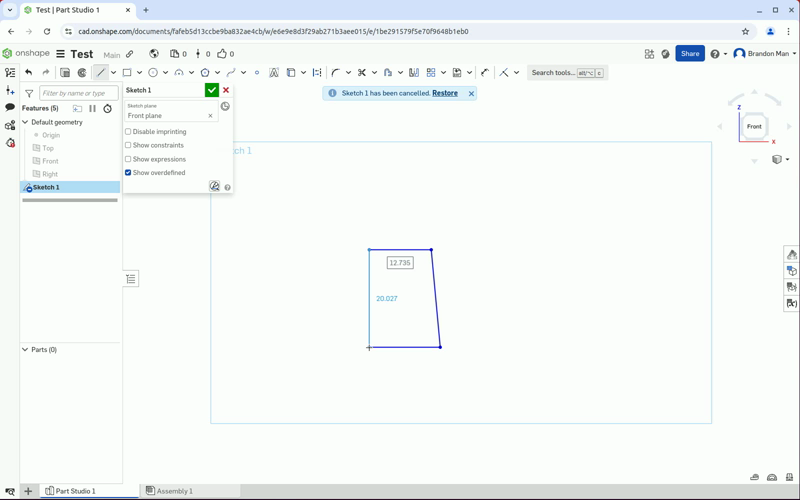
click(369, 347)
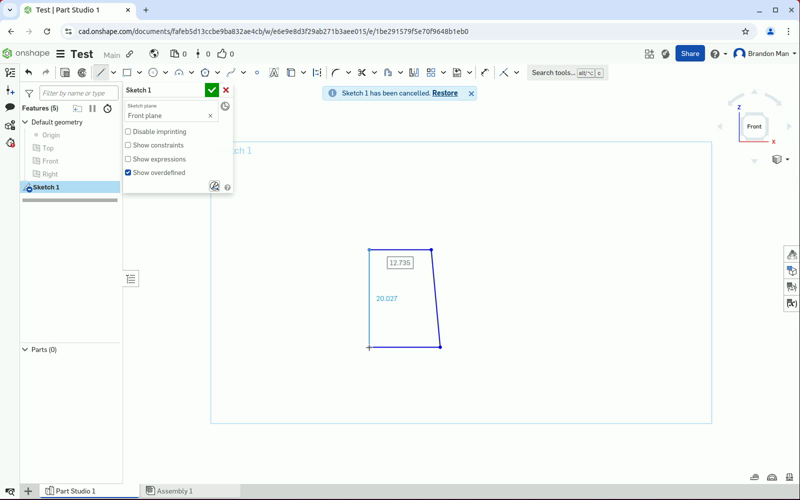
key(esc)
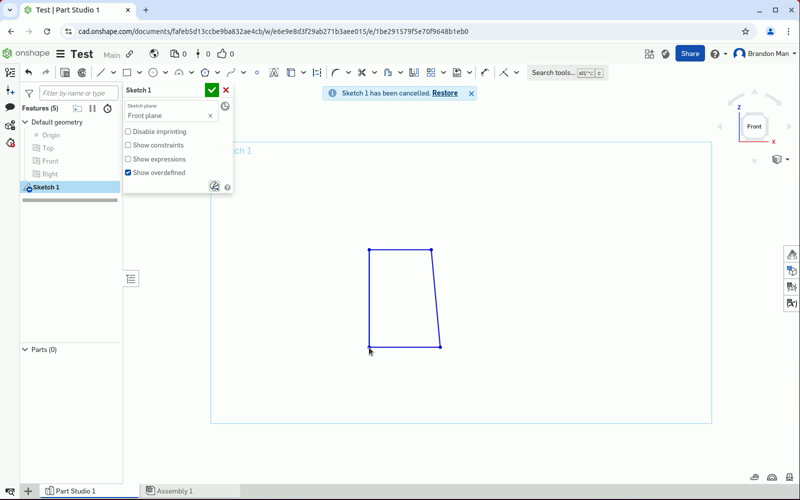
mouse_move(397, 331)
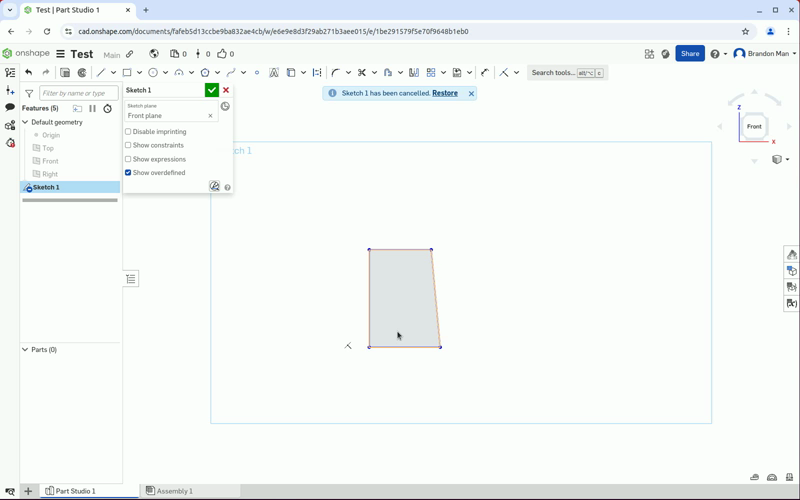
click(397, 331)
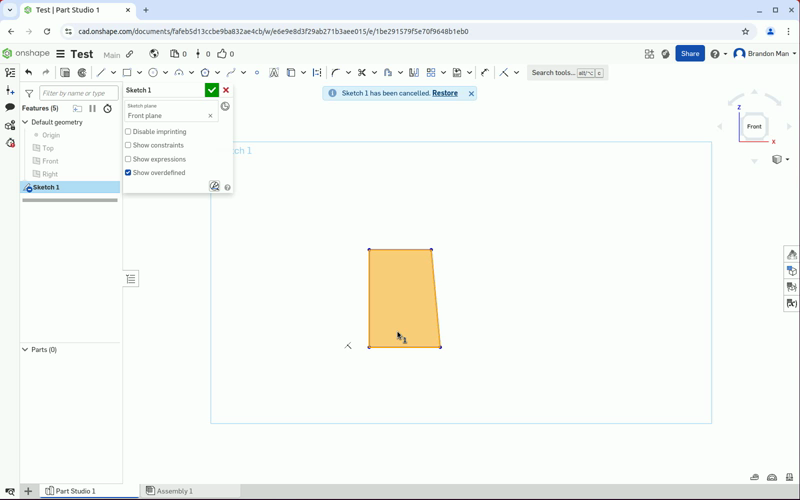
mouse_move(73, 352)
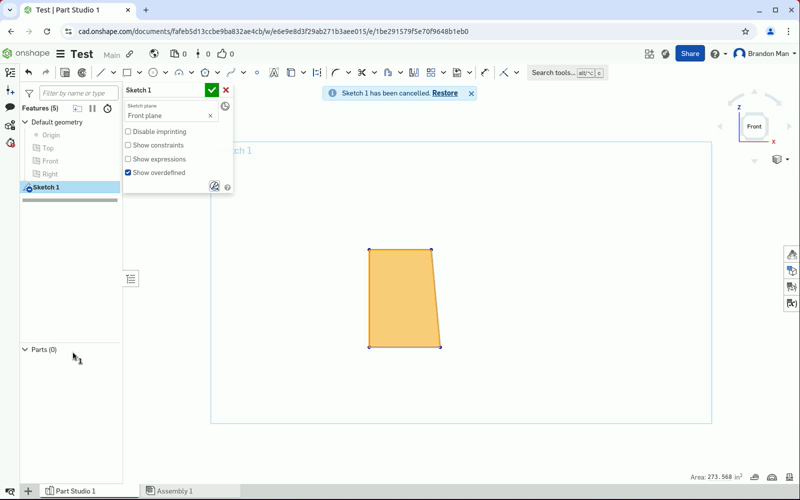
key(shift+y)
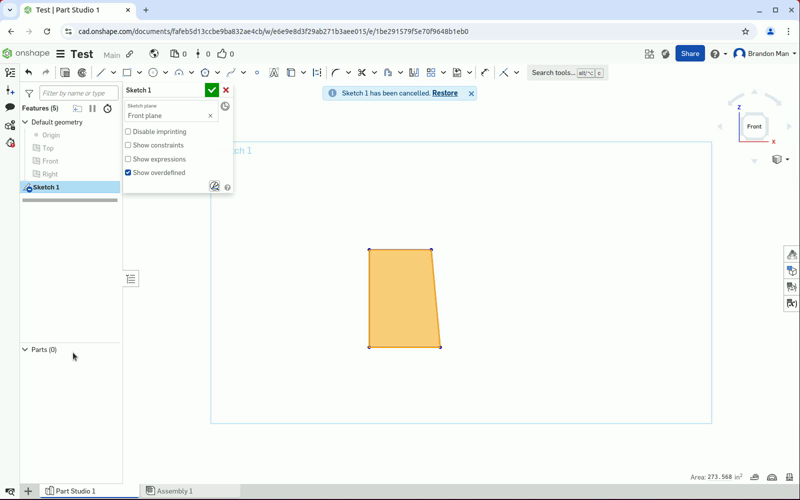
key(shift+e)
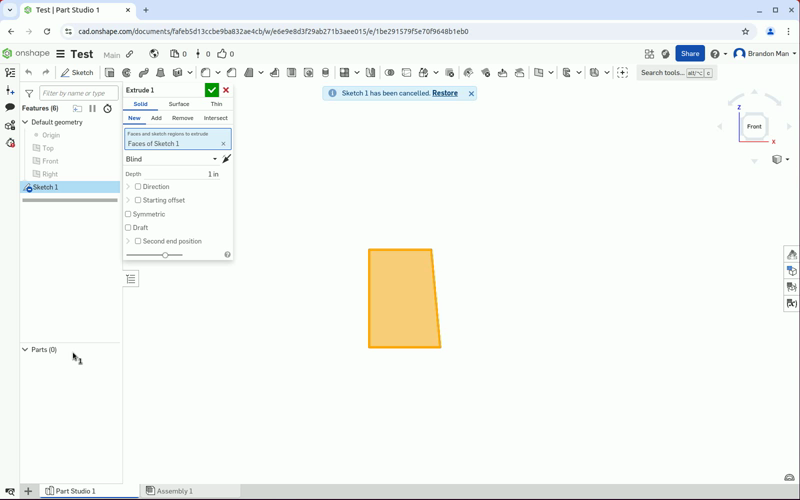
mouse_move(143, 106)
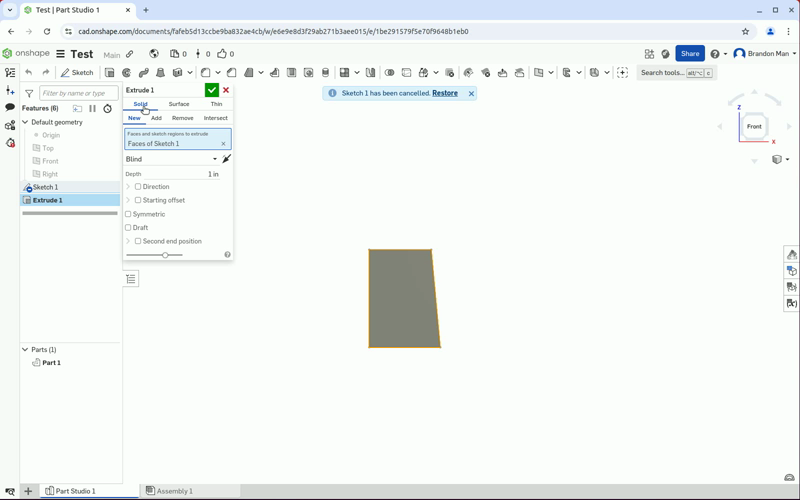
click(143, 106)
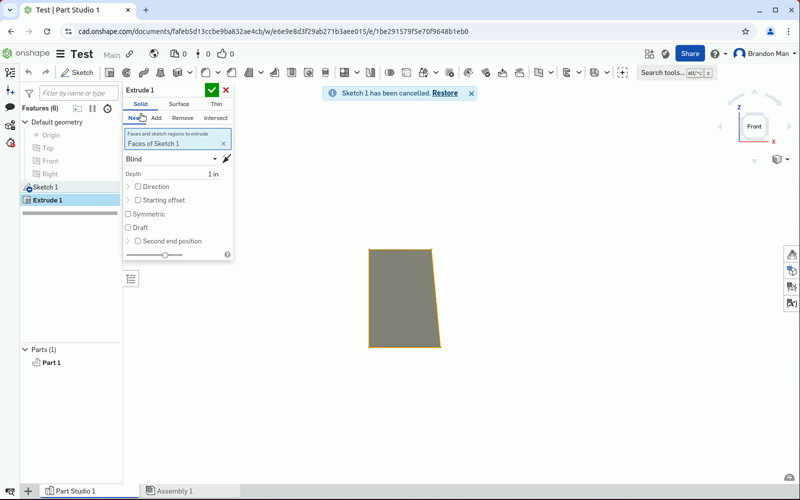
mouse_move(137, 120)
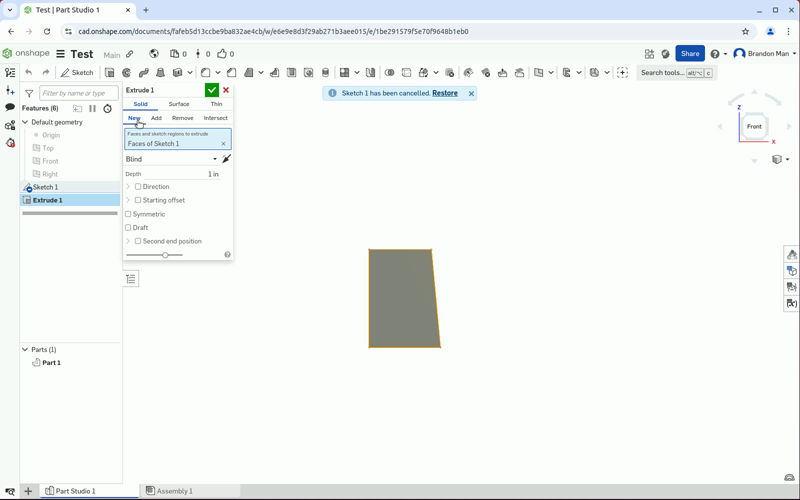
click(137, 120)
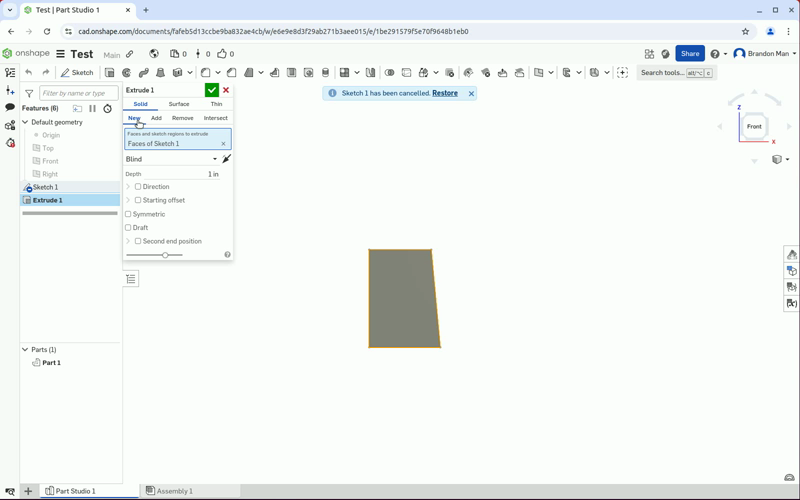
key(tab, 4)
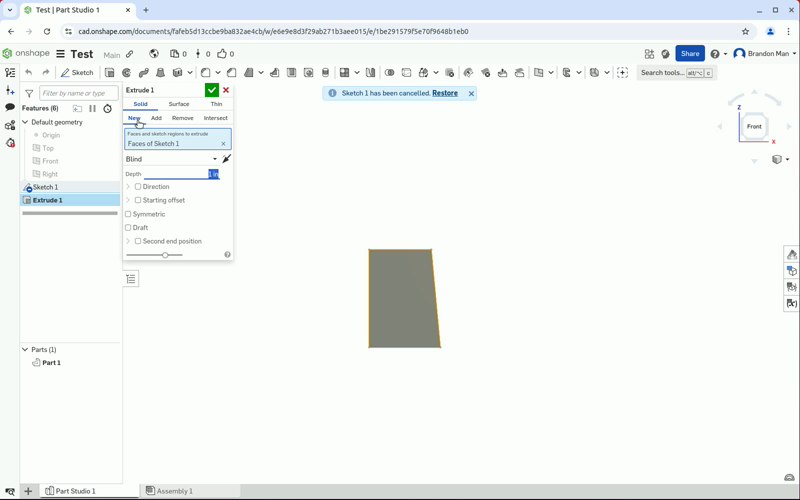
text(10.832)
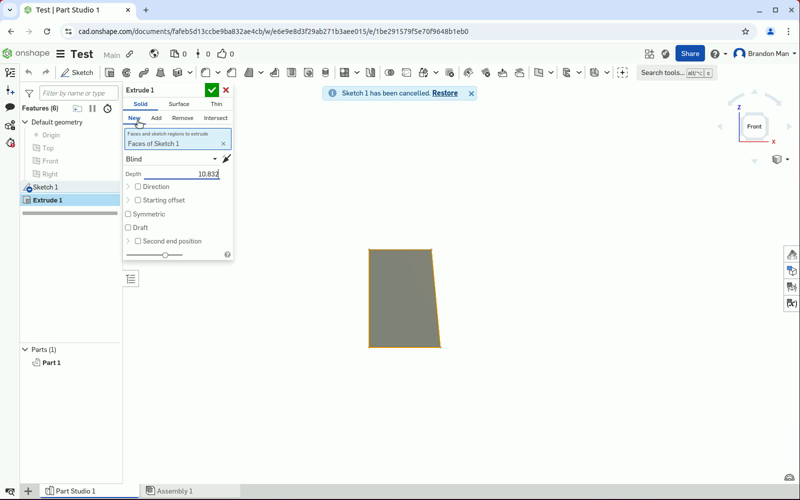
key(enter)
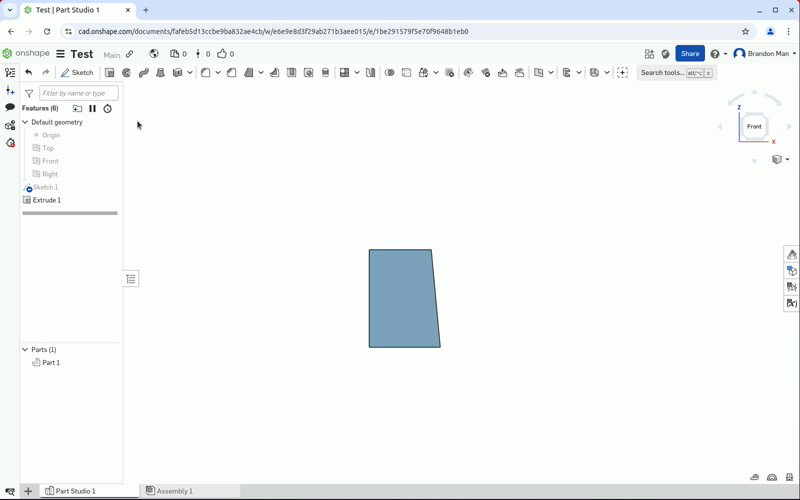
key(shift+h)
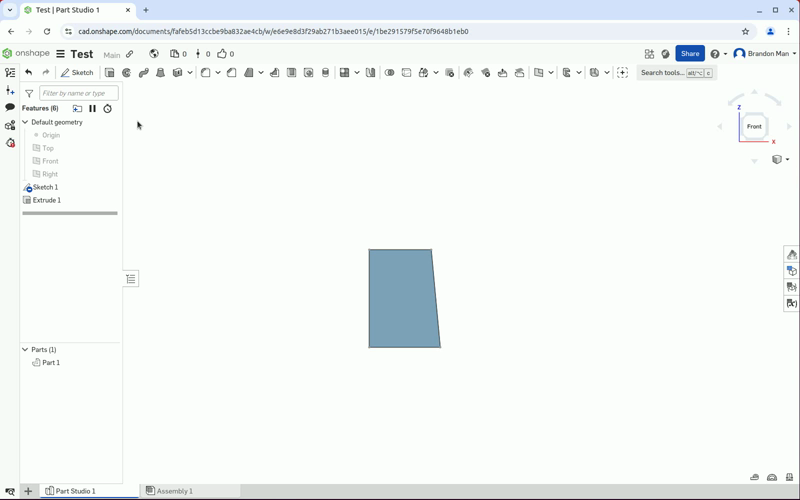
key(shift+h)
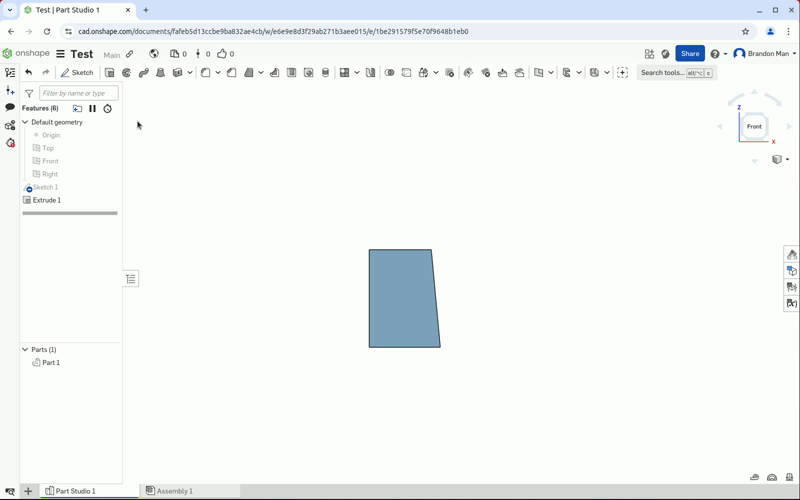
mouse_move(73, 189)
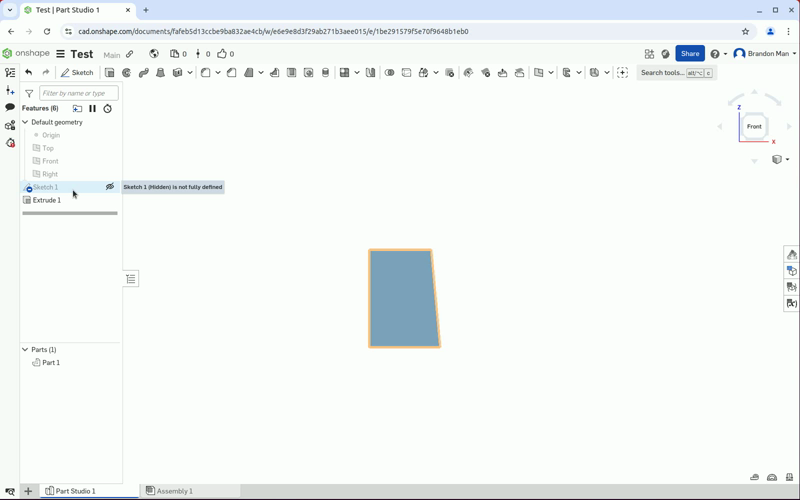
click(73, 189)
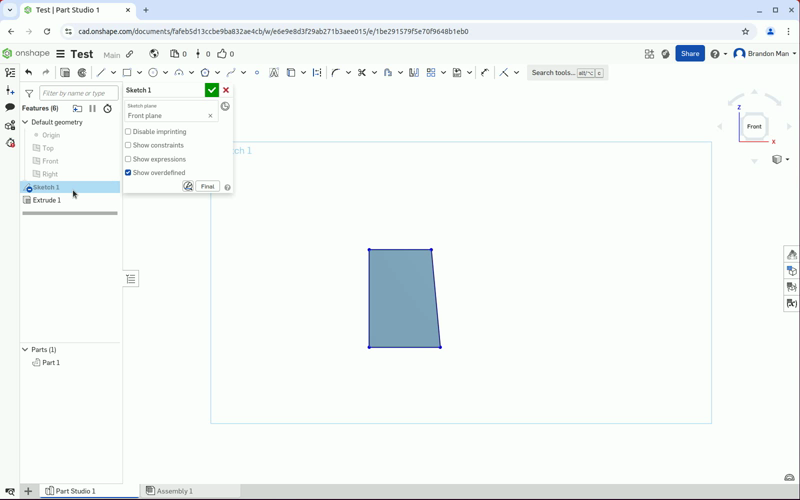
mouse_move(229, 92)
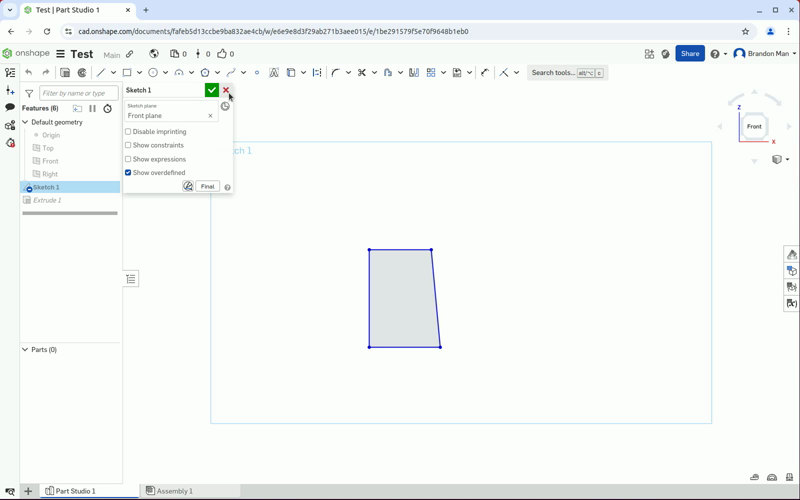
click(229, 92)
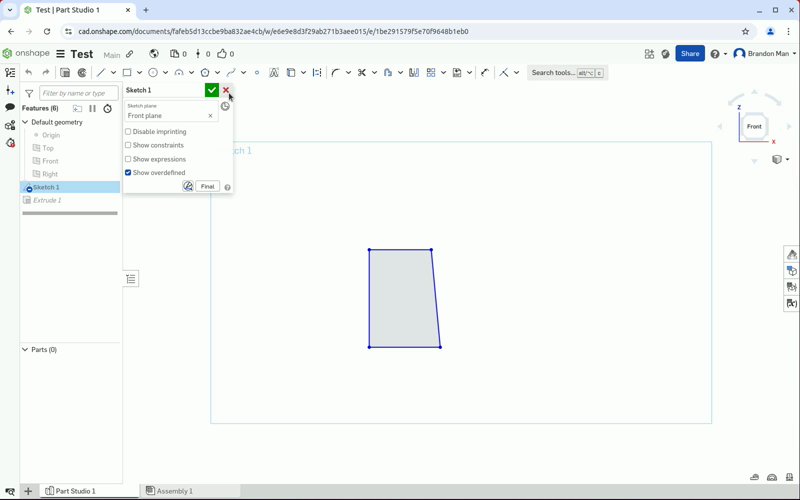
key(shift+s)
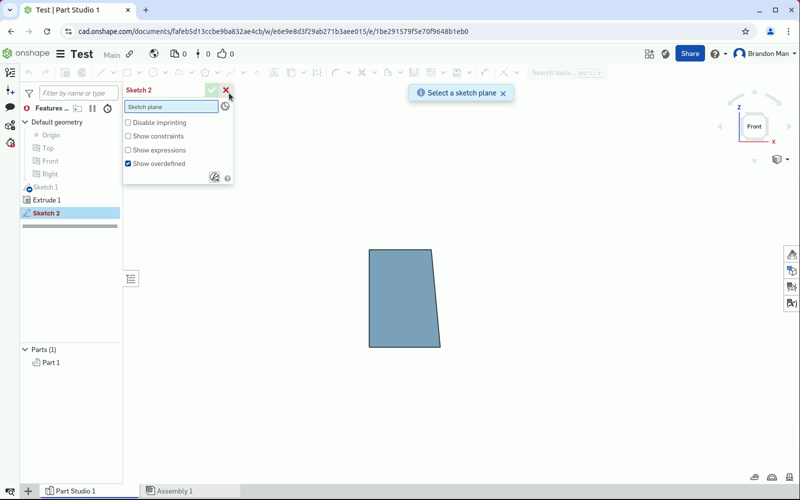
mouse_move(73, 163)
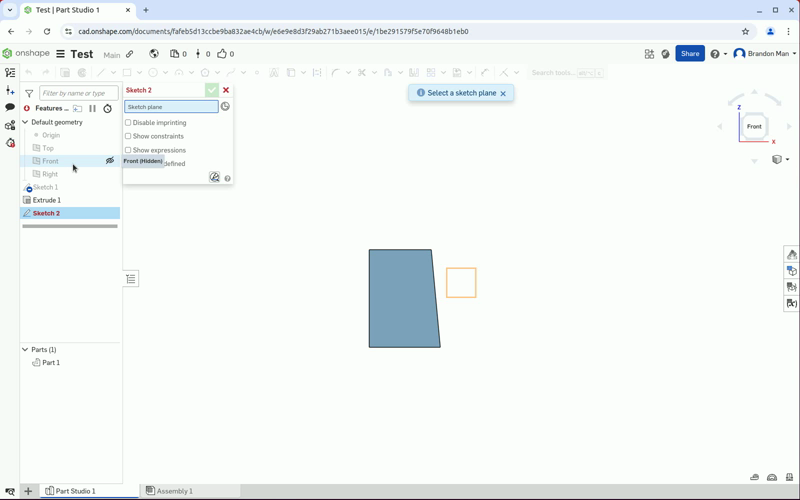
click(73, 163)
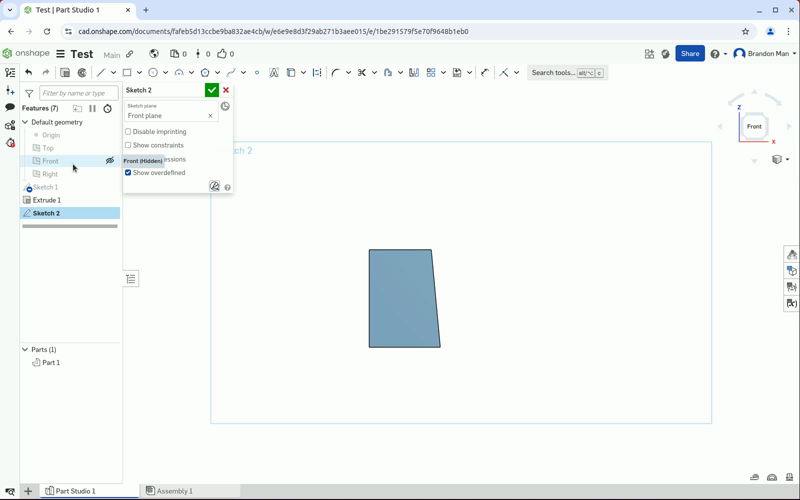
mouse_move(73, 352)
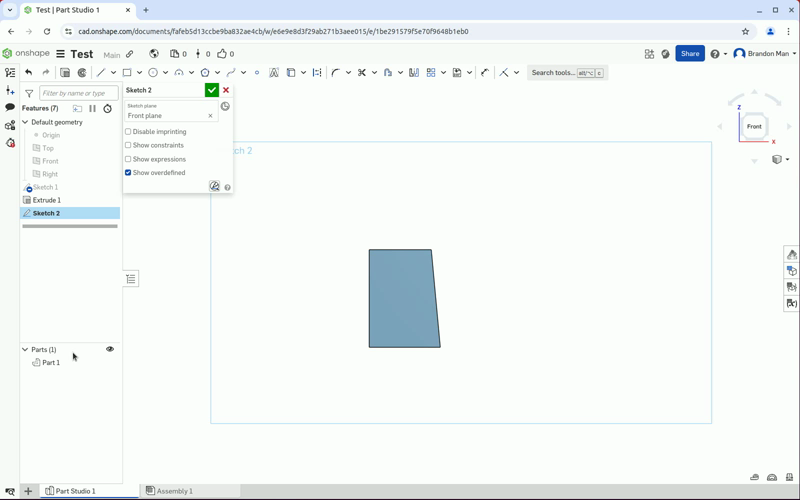
key(y)
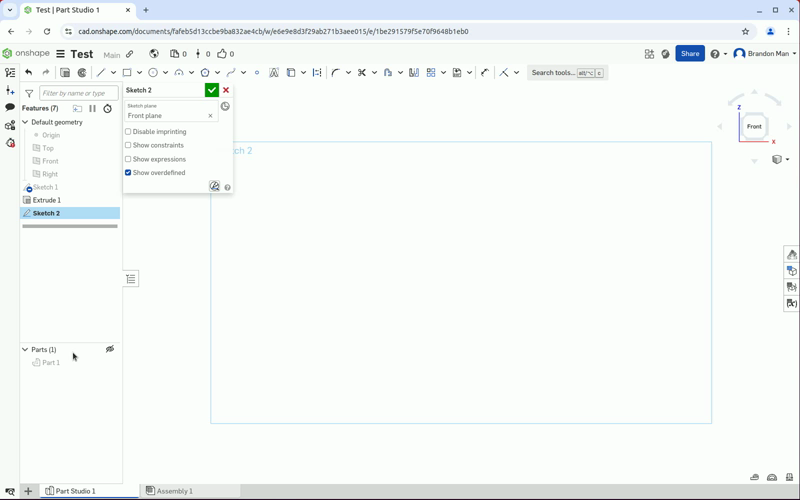
key(l)
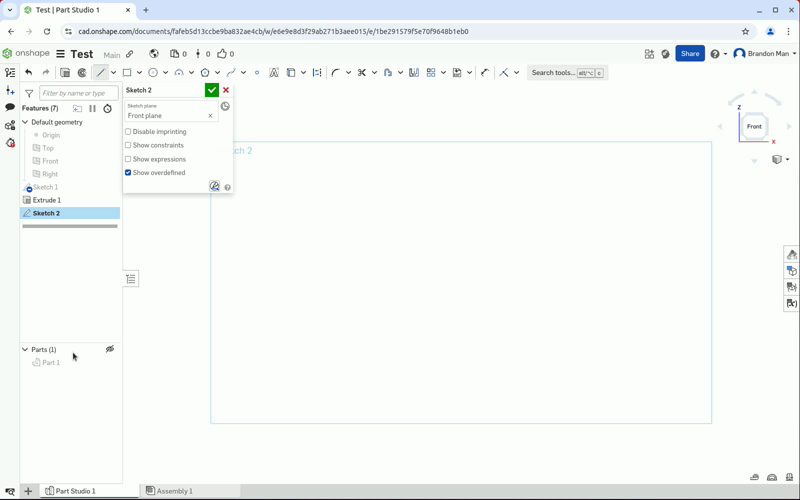
key_down(shift)
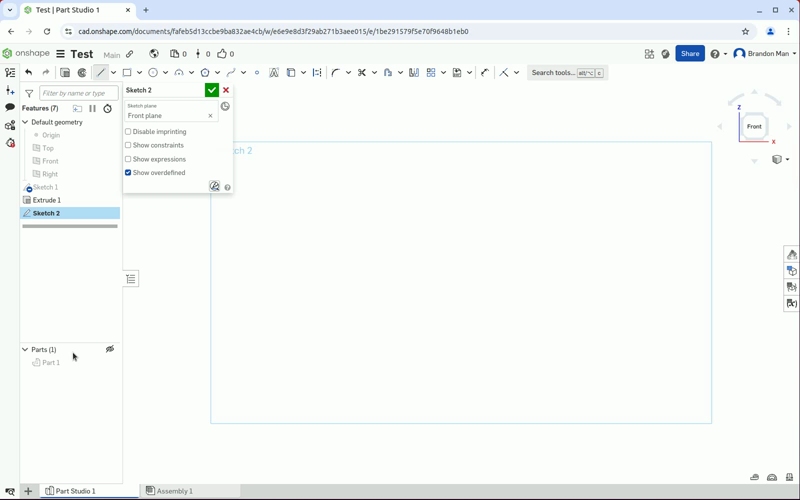
mouse_move(501, 347)
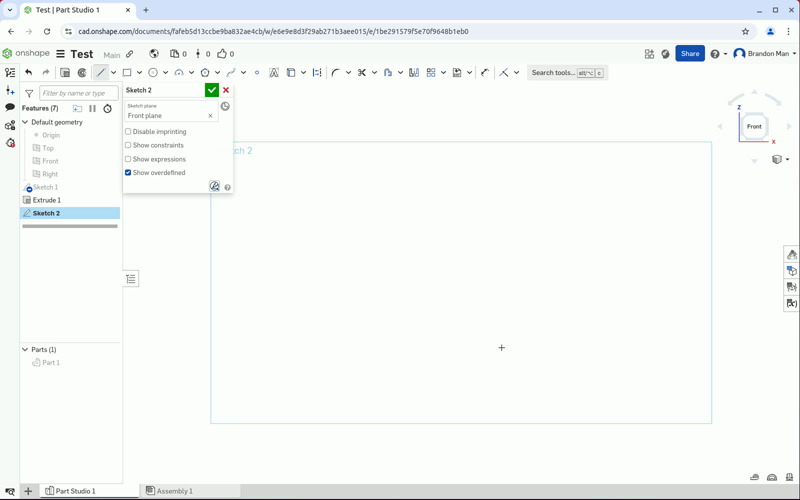
click(501, 347)
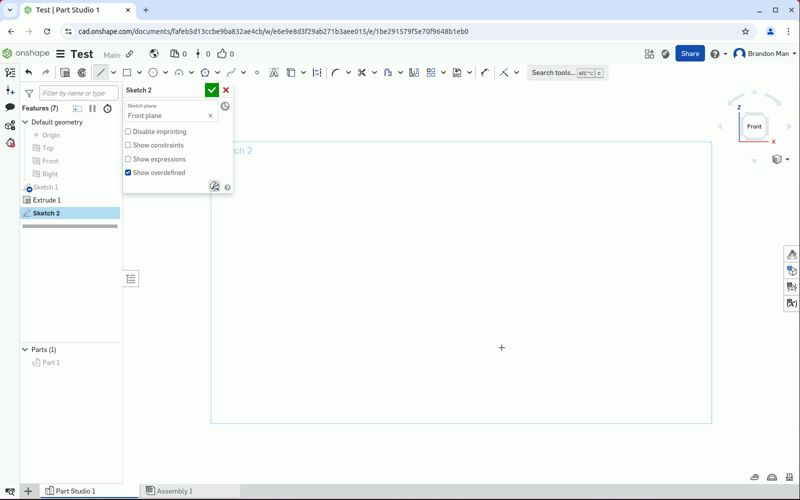
key_up(shift)
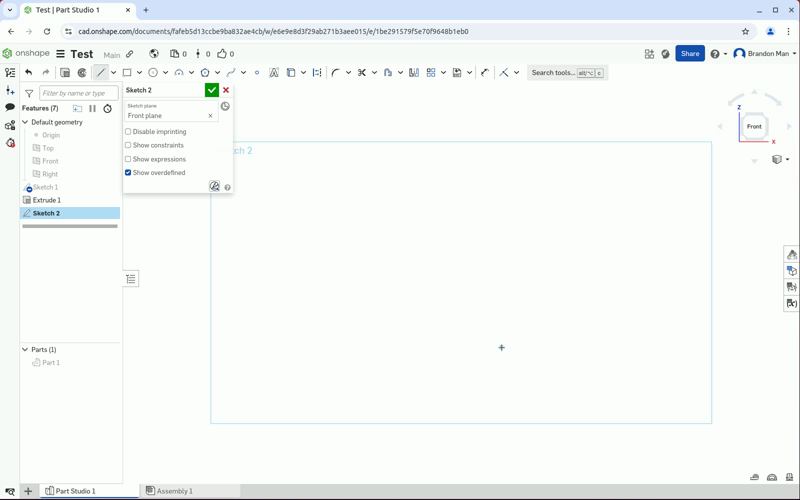
key_down(shift)
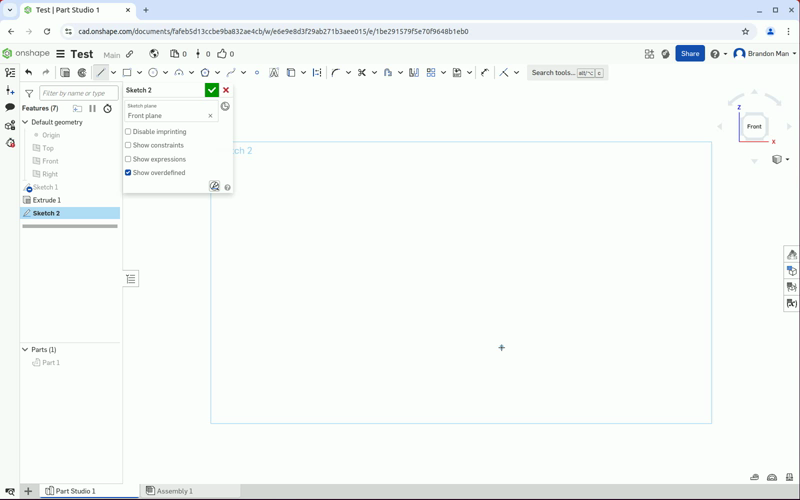
mouse_move(572, 347)
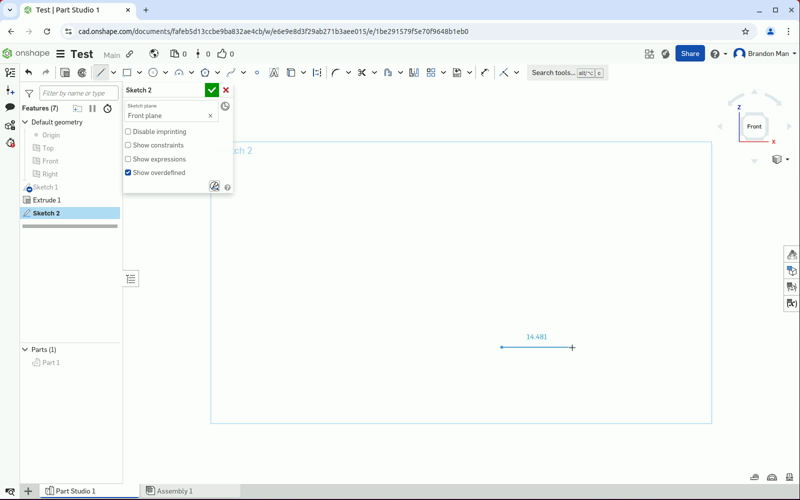
click(572, 347)
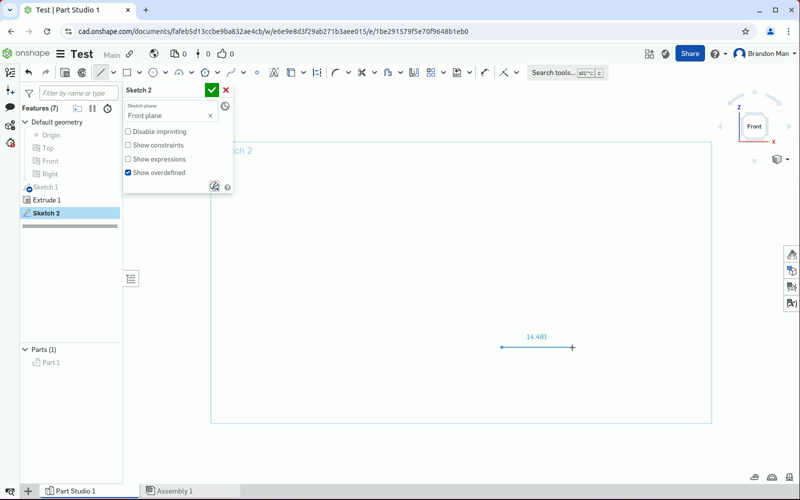
key_up(shift)
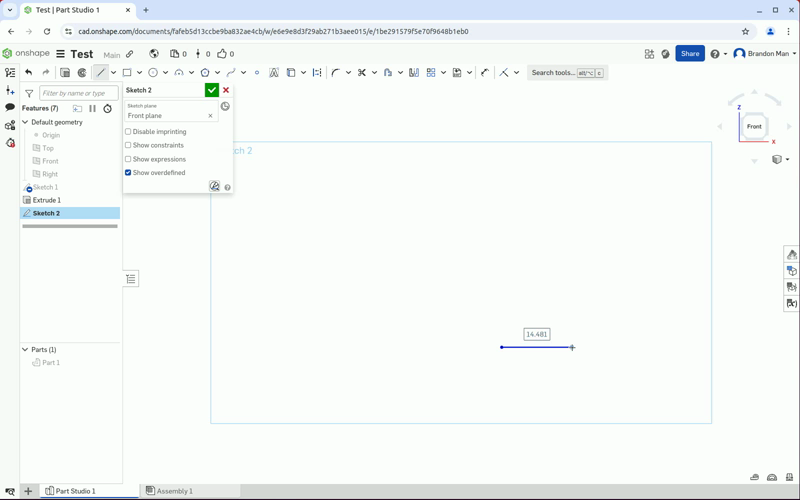
key_down(shift)
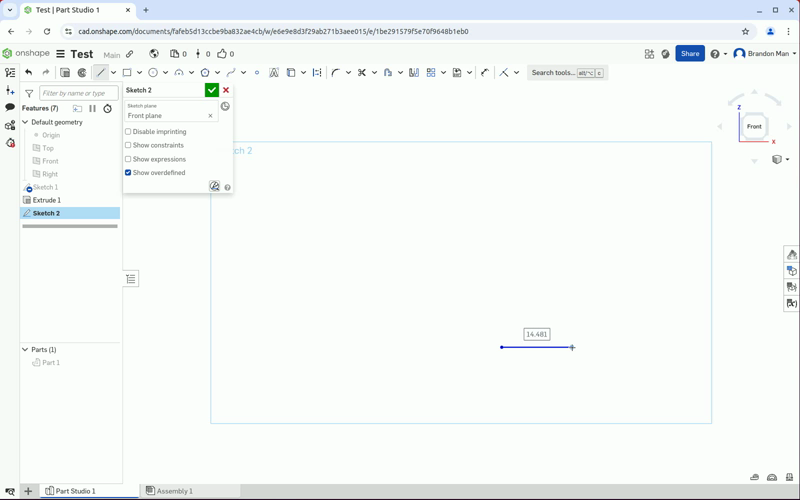
mouse_move(572, 249)
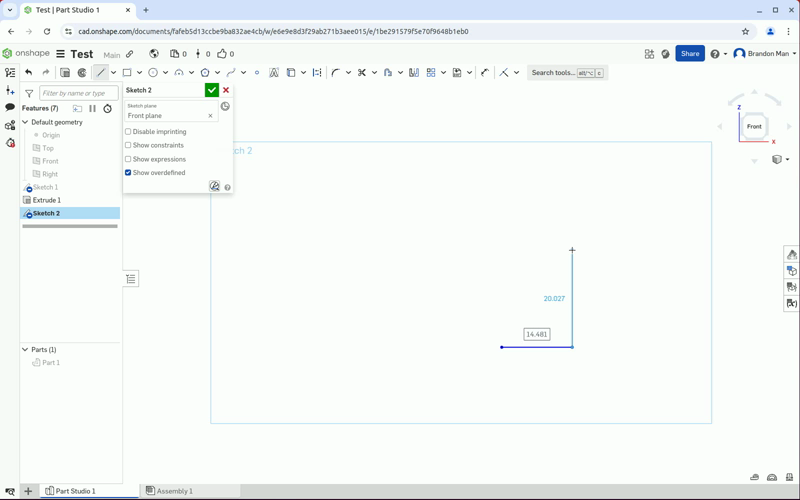
click(572, 249)
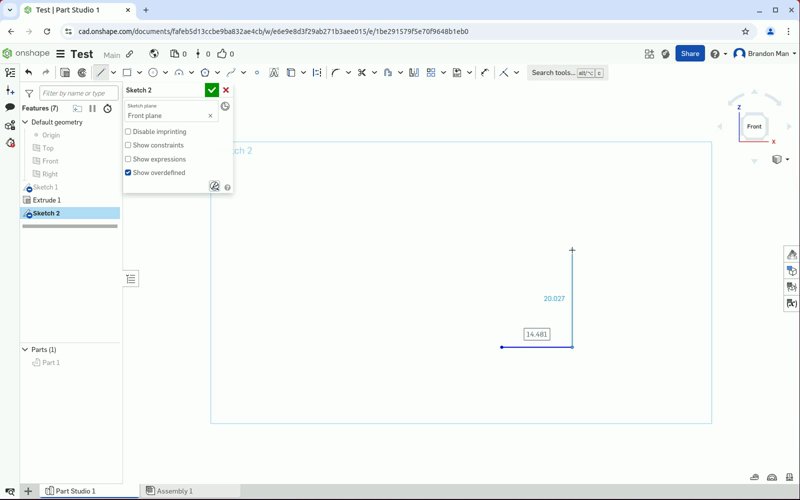
key_up(shift)
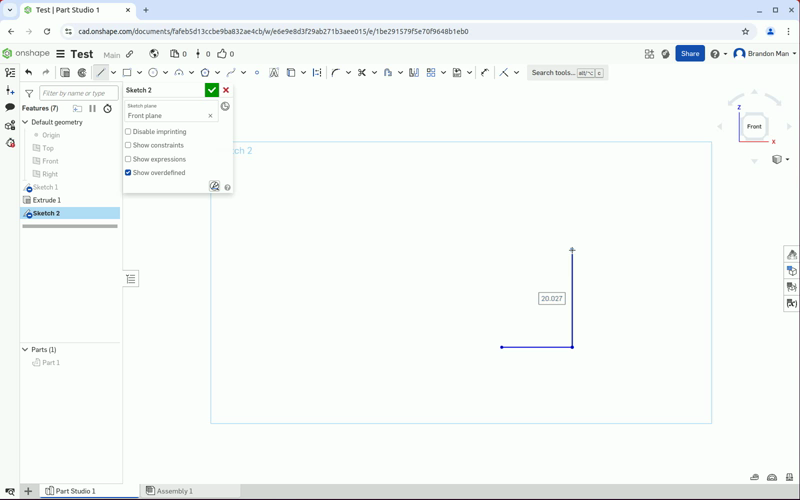
key_down(shift)
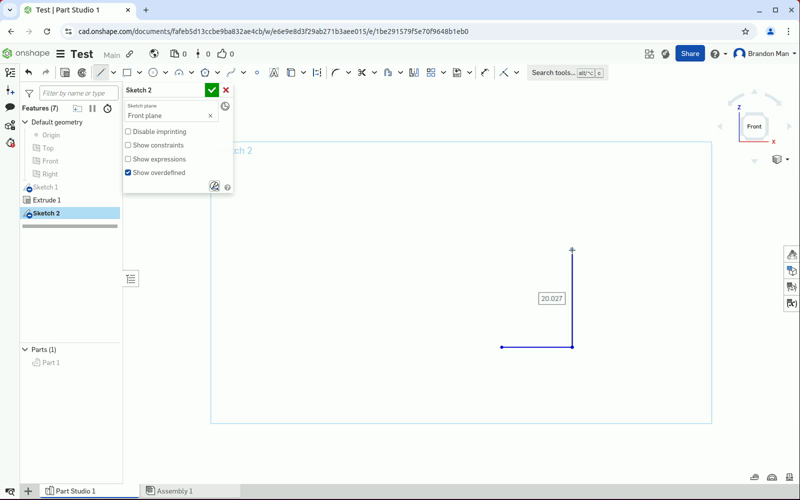
mouse_move(510, 249)
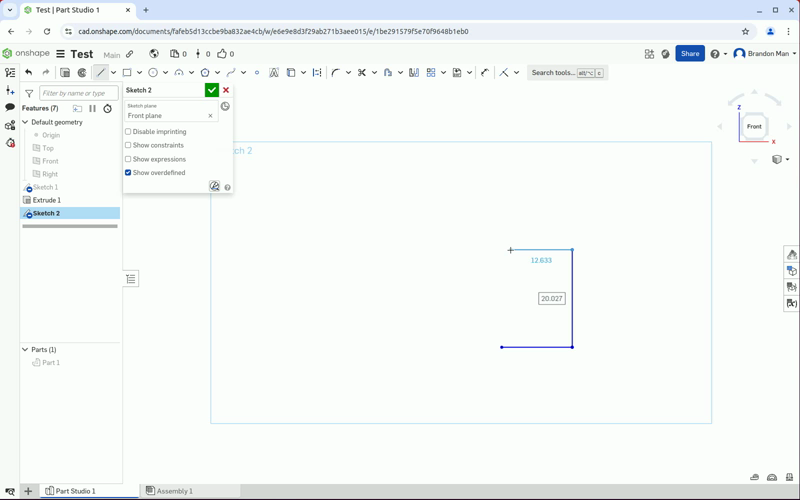
click(510, 249)
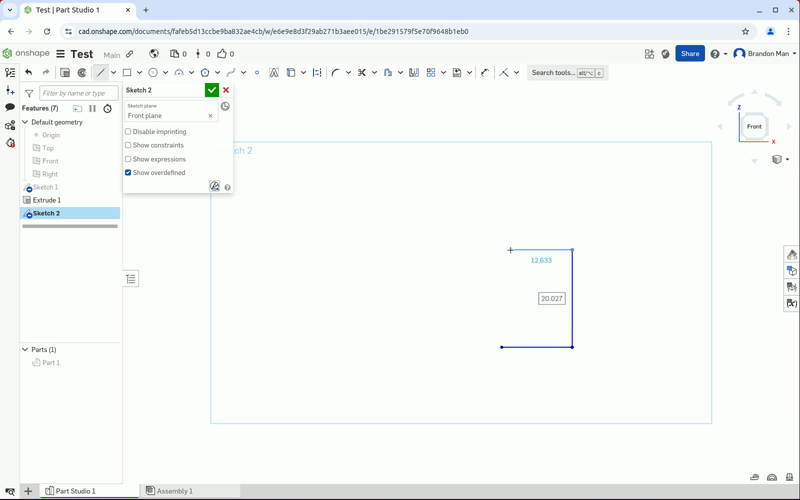
key_up(shift)
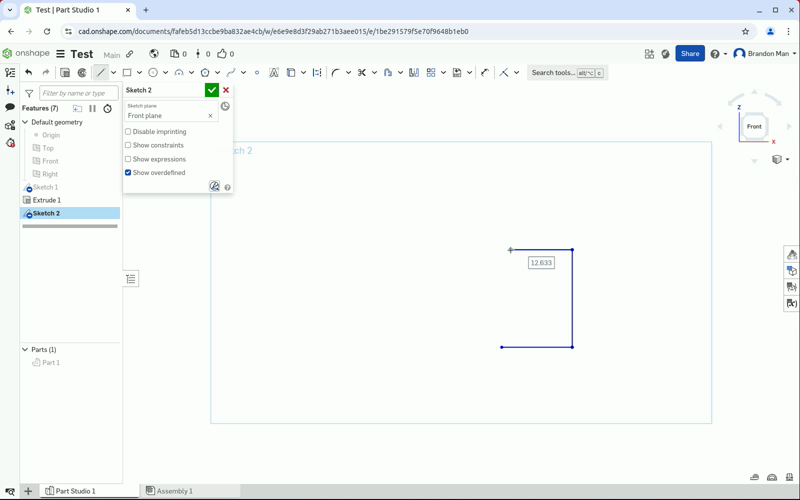
key_down(shift)
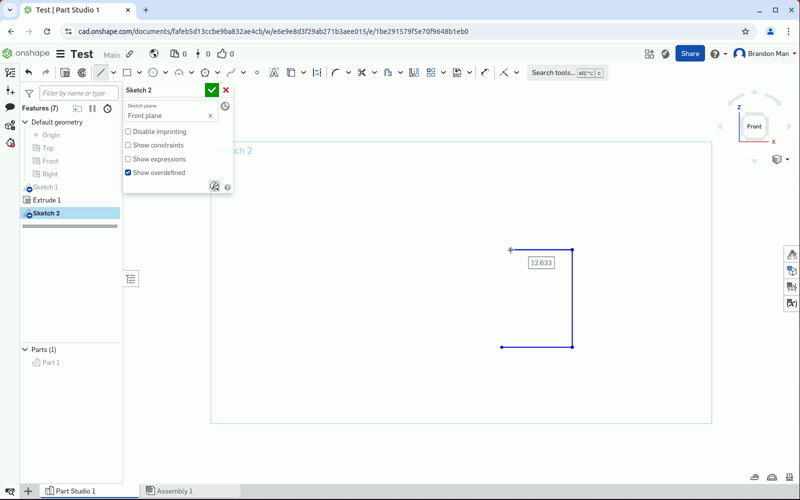
mouse_move(501, 347)
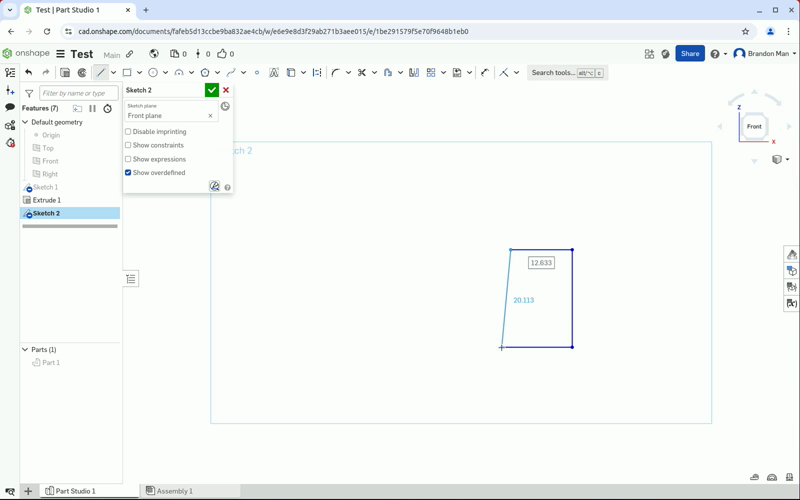
key_up(shift)
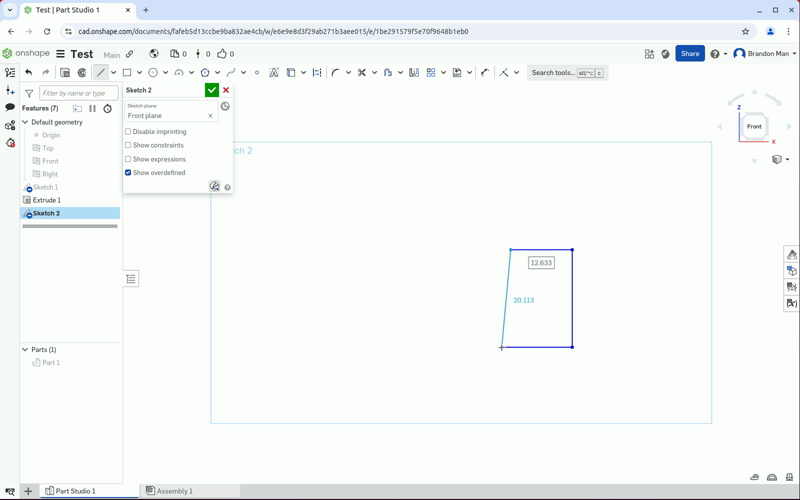
click(501, 347)
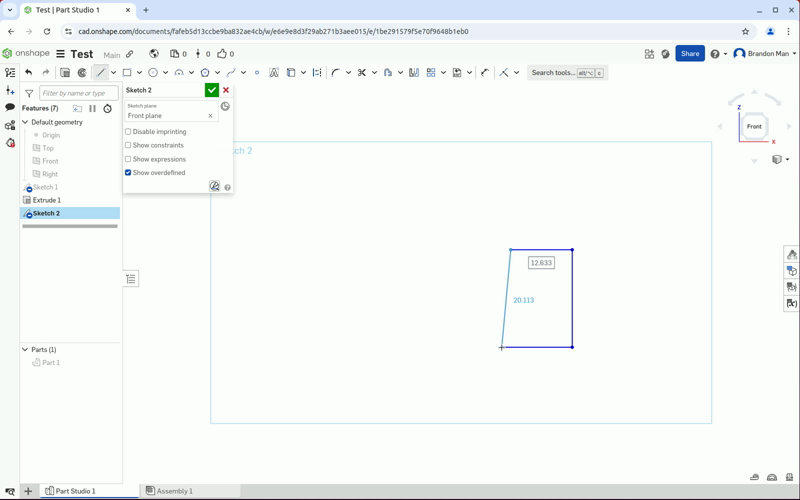
key(esc)
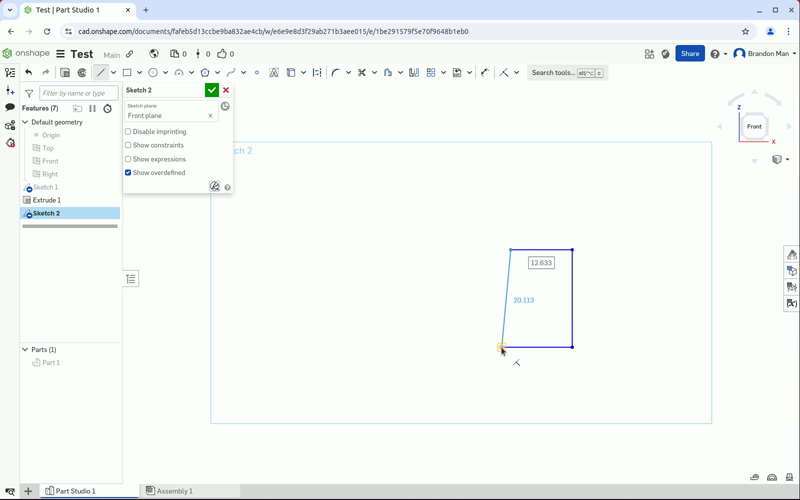
mouse_move(564, 289)
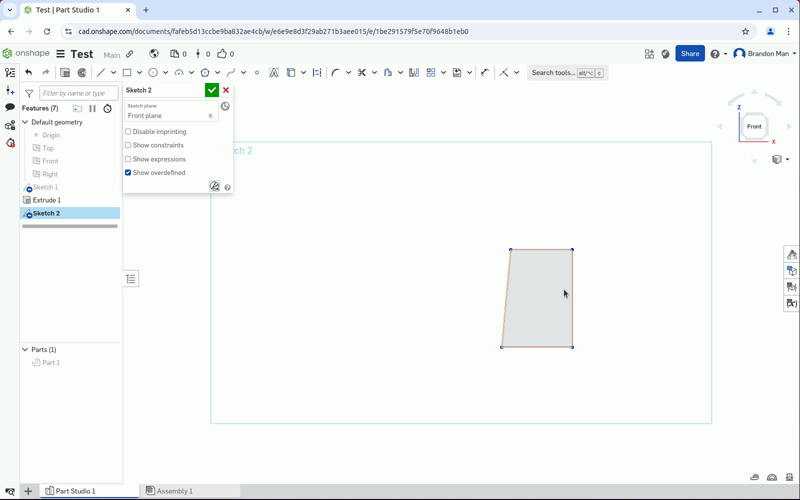
click(564, 289)
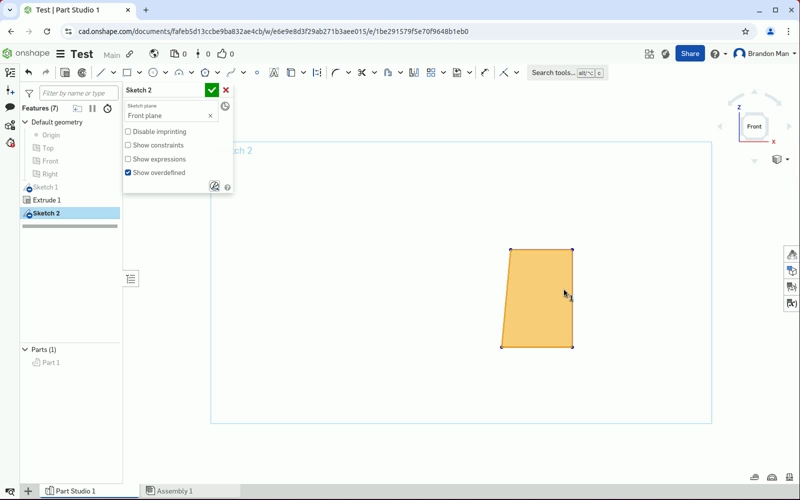
mouse_move(73, 352)
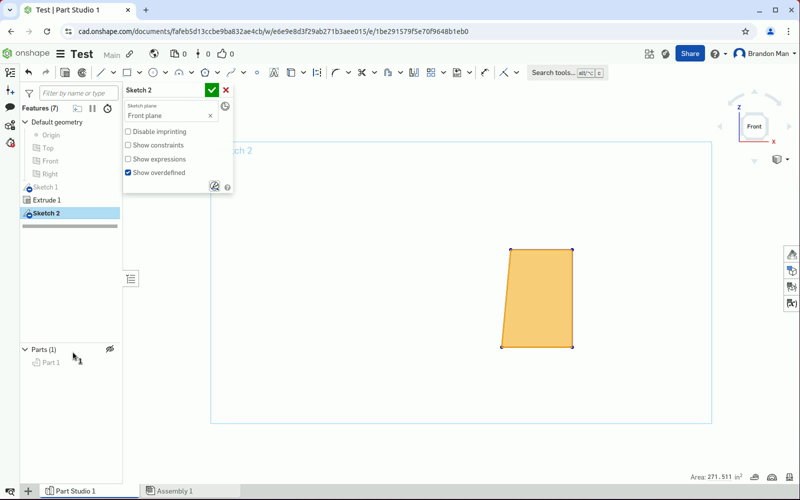
key(shift+y)
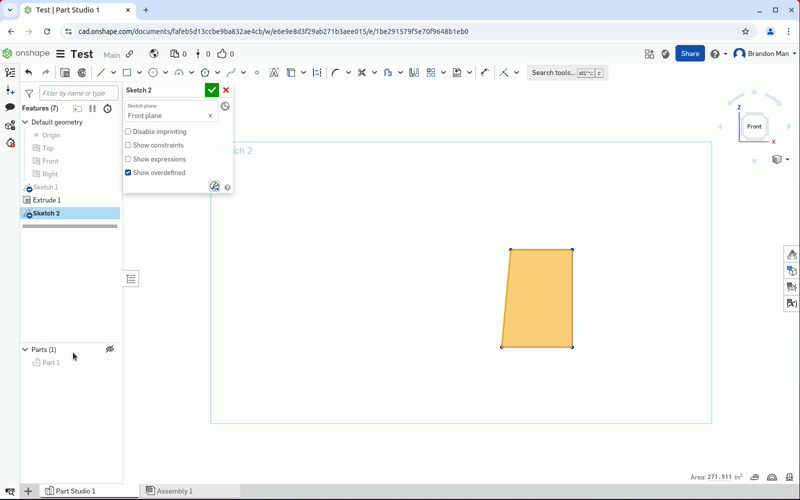
key(shift+e)
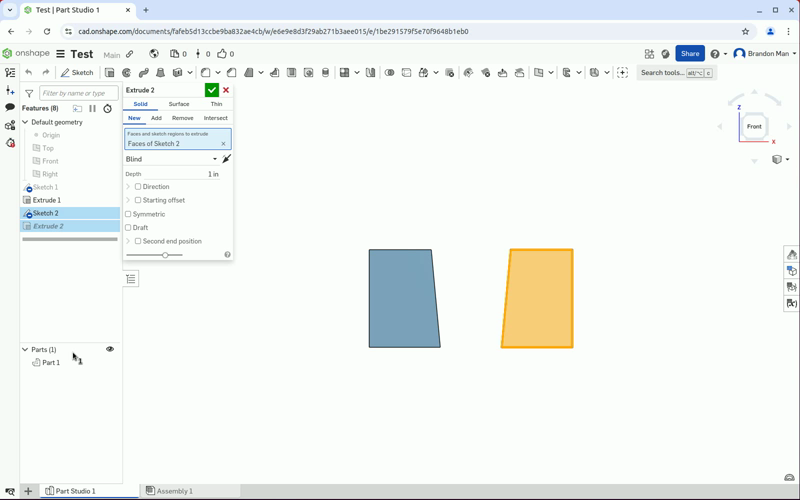
mouse_move(143, 106)
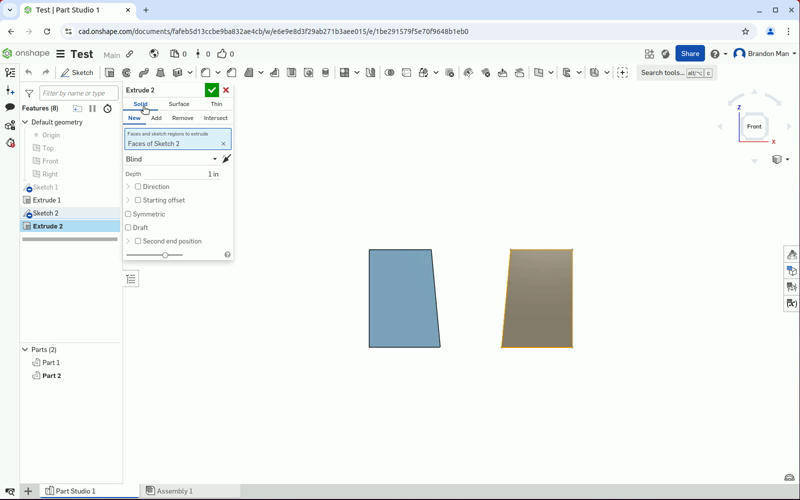
click(143, 106)
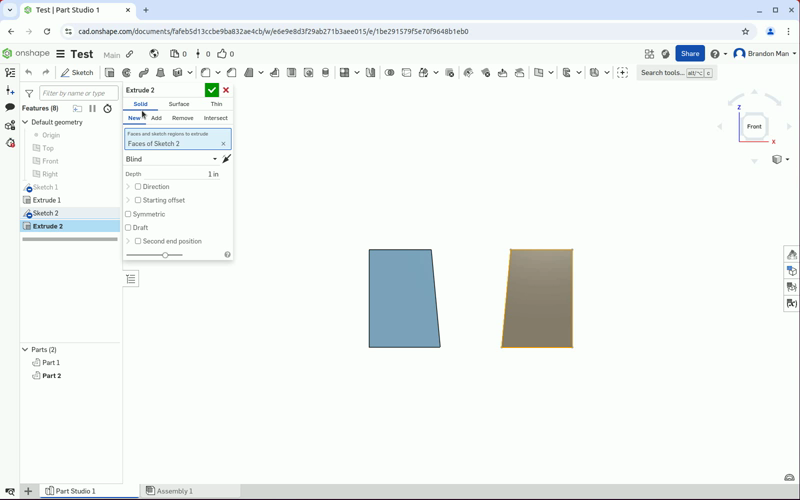
mouse_move(137, 120)
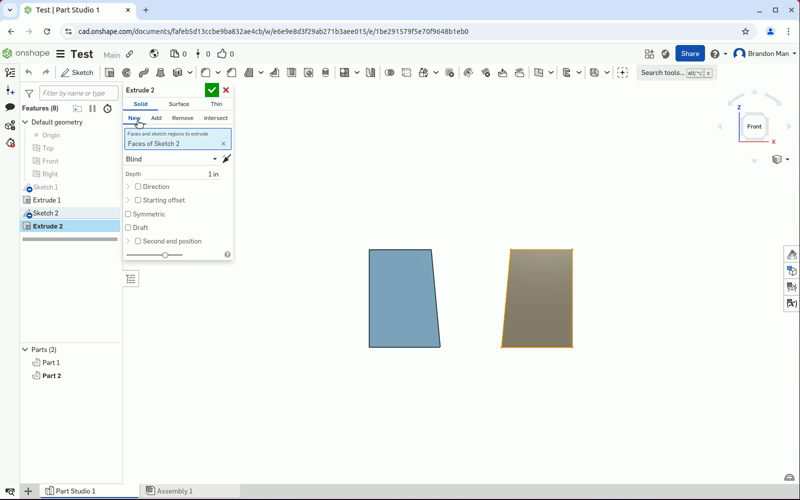
click(137, 120)
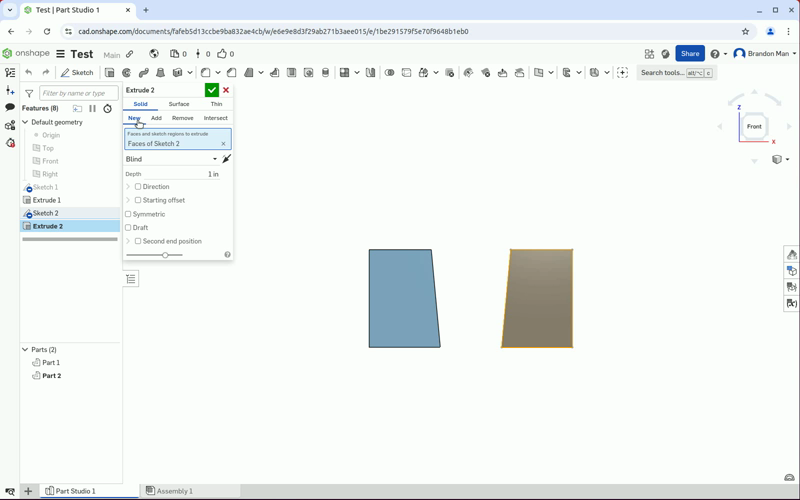
key(tab, 4)
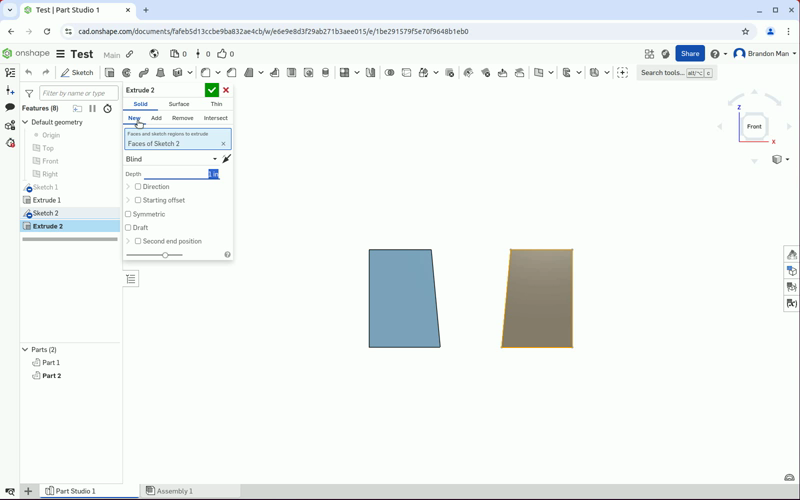
text(10.832)
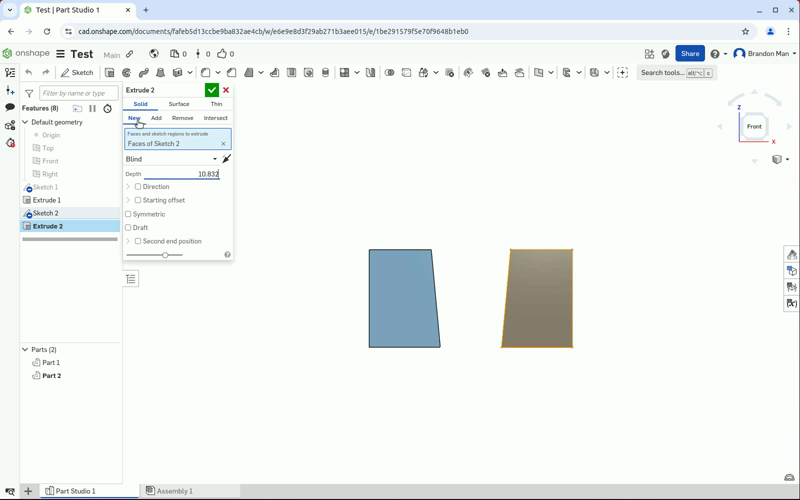
key(enter)
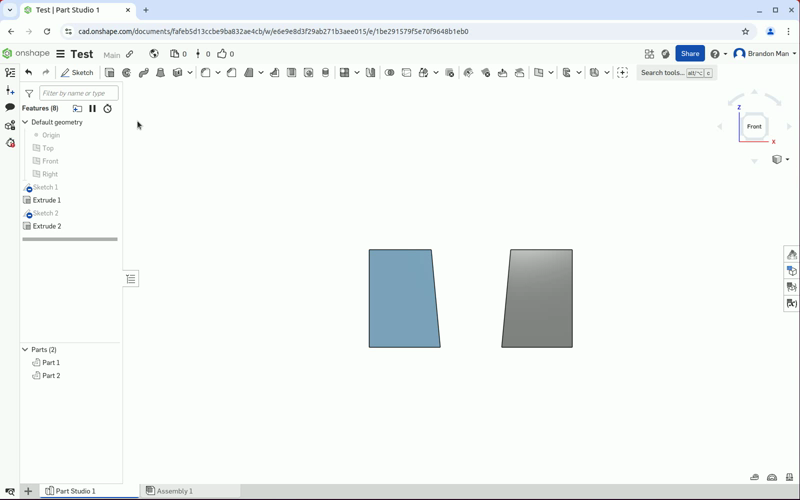
key(shift+h)
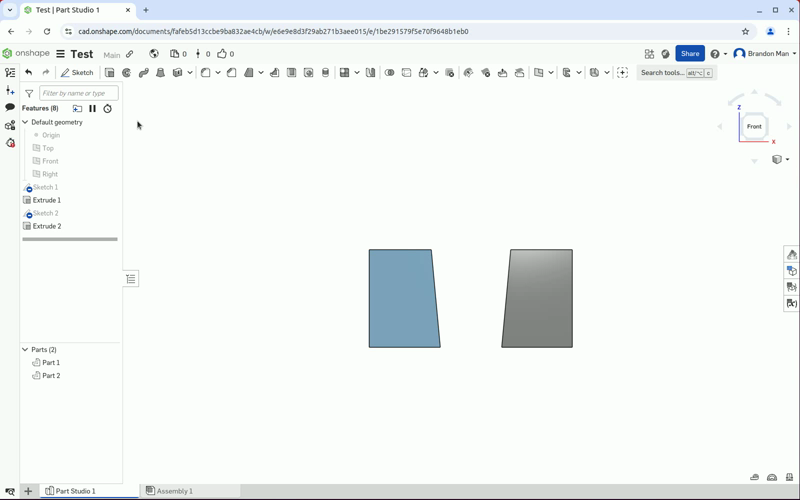
key(shift+h)
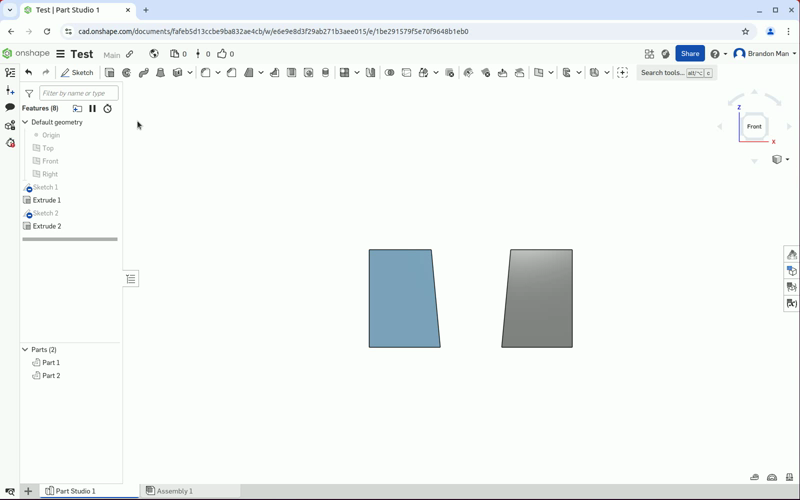
mouse_move(73, 189)
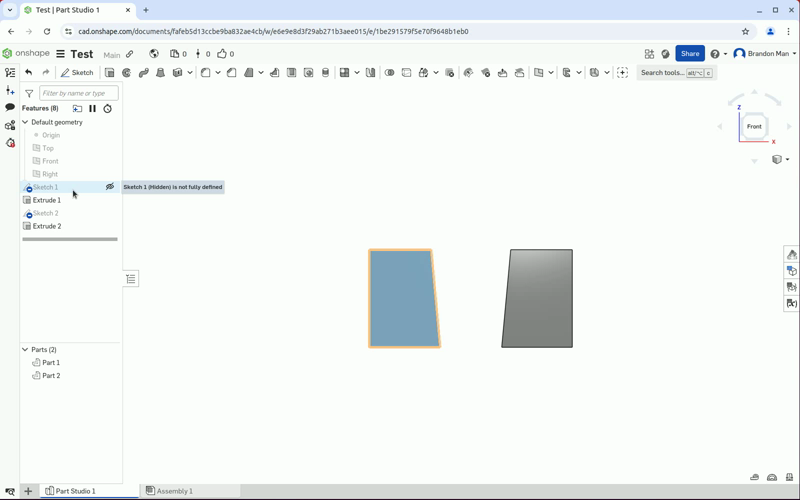
click(73, 189)
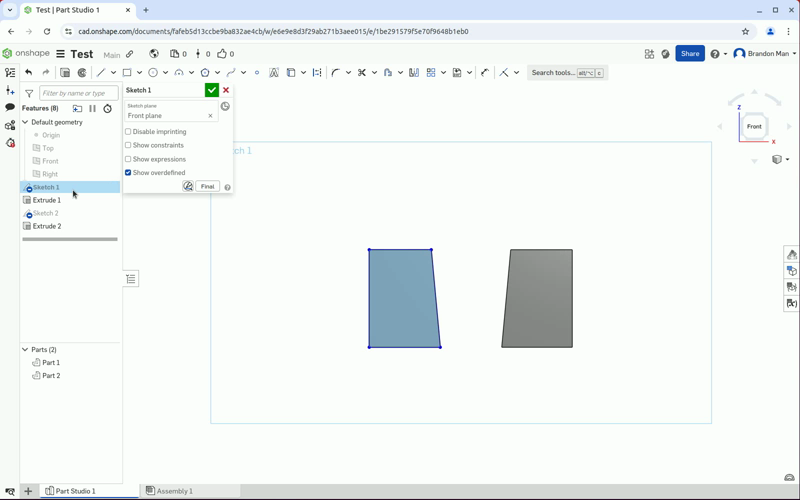
mouse_move(229, 92)
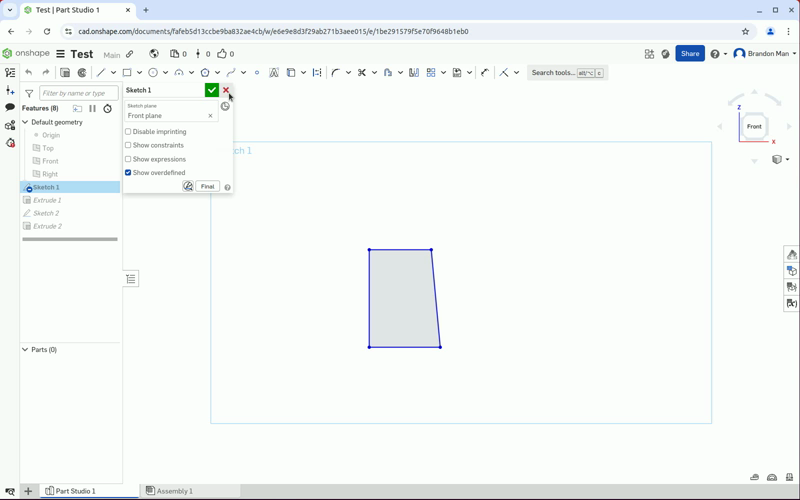
click(229, 92)
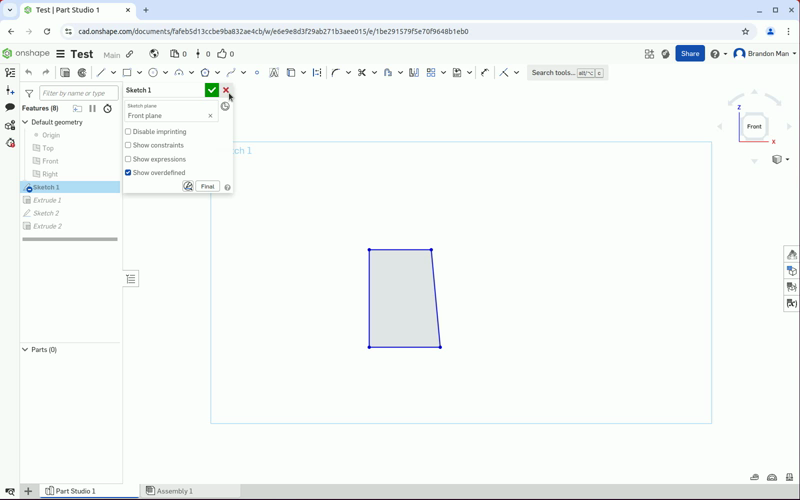
key(shift+s)
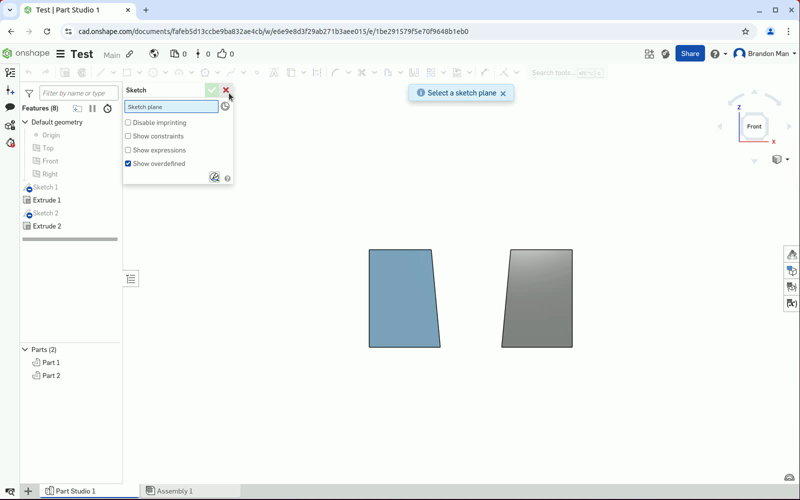
mouse_move(73, 163)
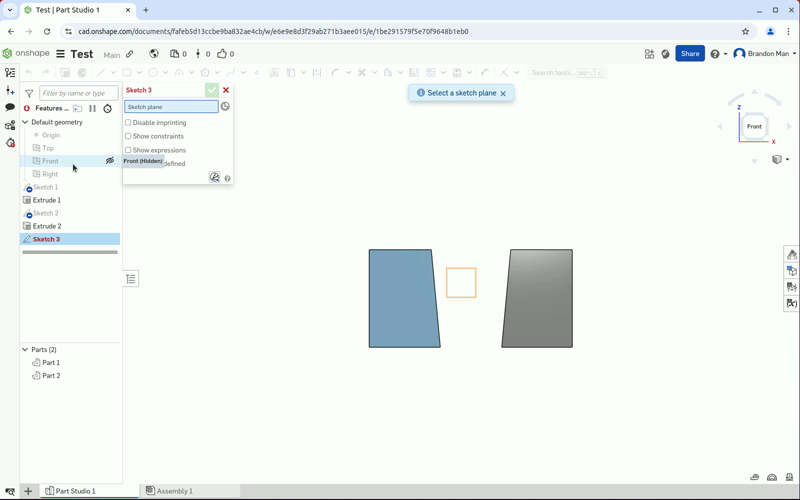
click(73, 163)
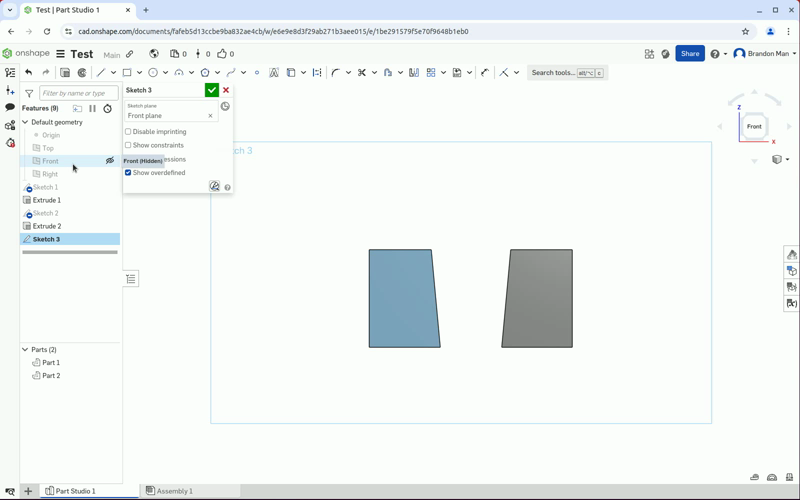
mouse_move(73, 352)
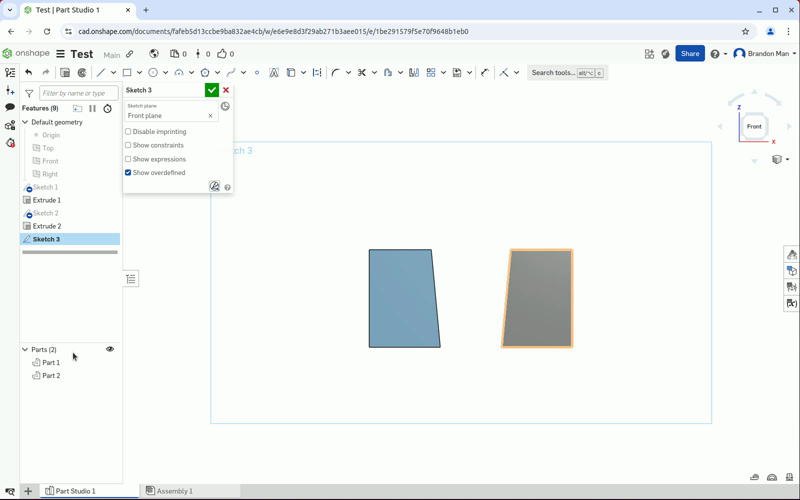
key(y)
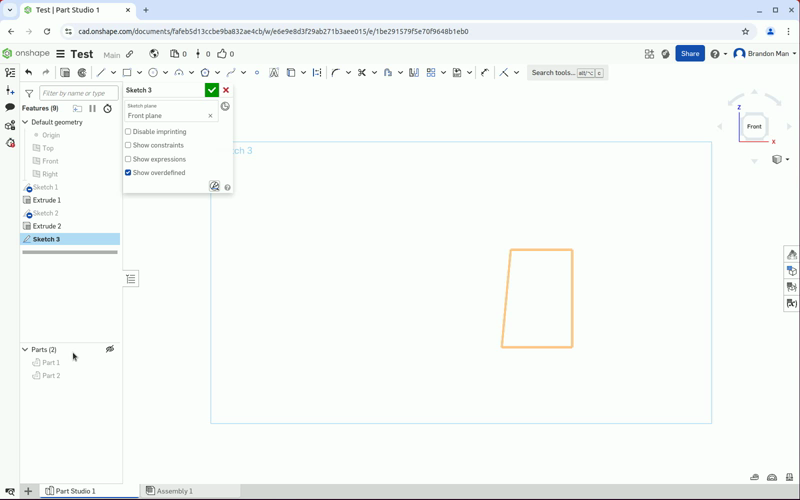
key(l)
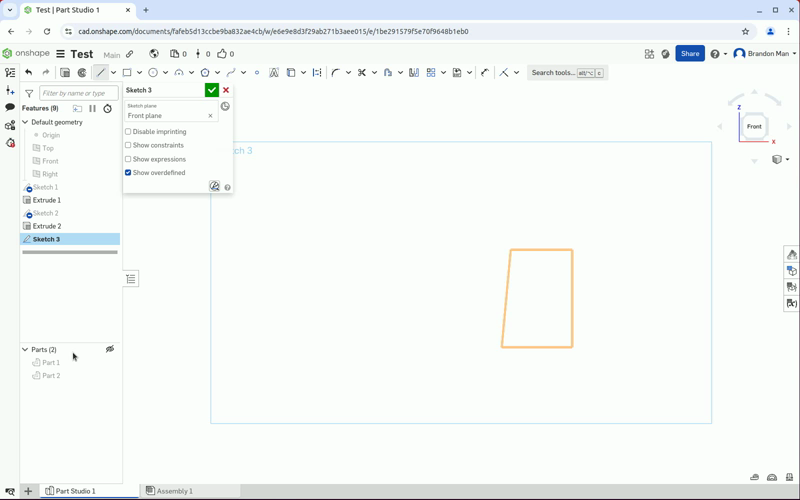
key_down(shift)
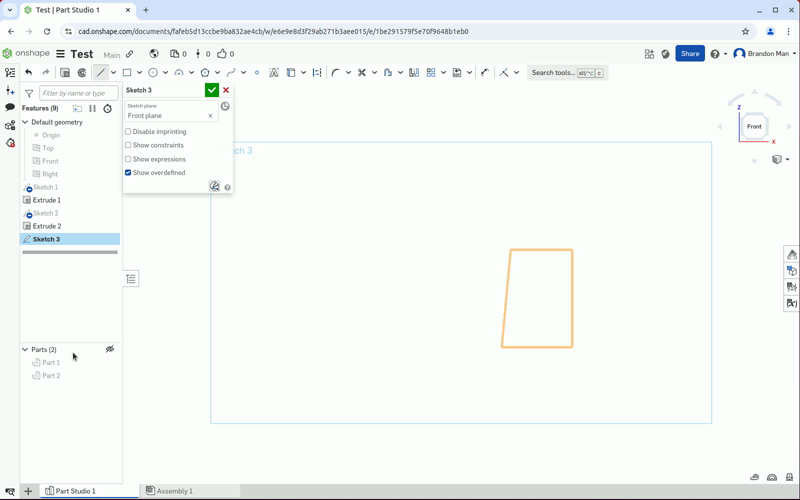
mouse_move(431, 250)
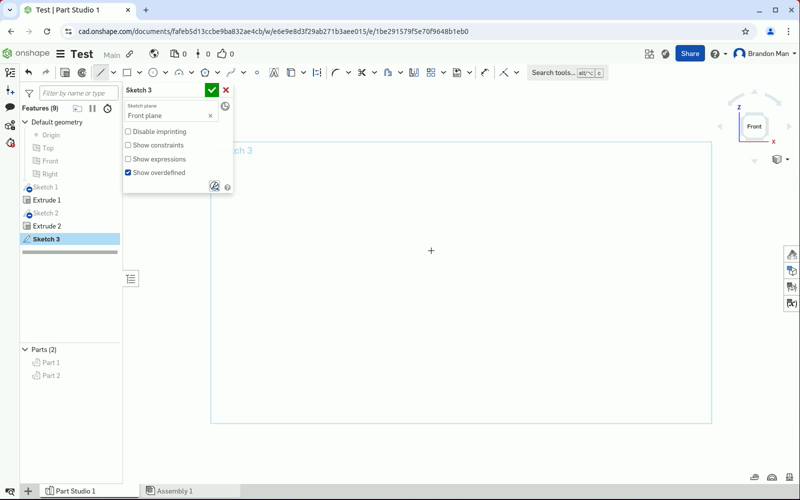
click(431, 250)
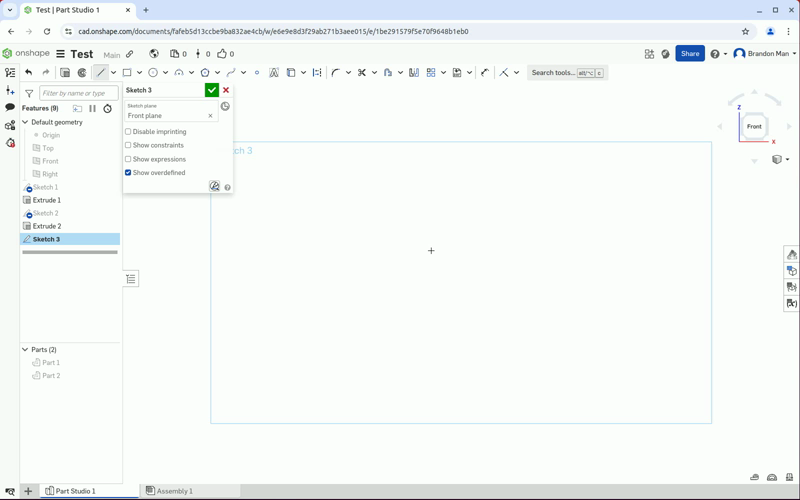
key_up(shift)
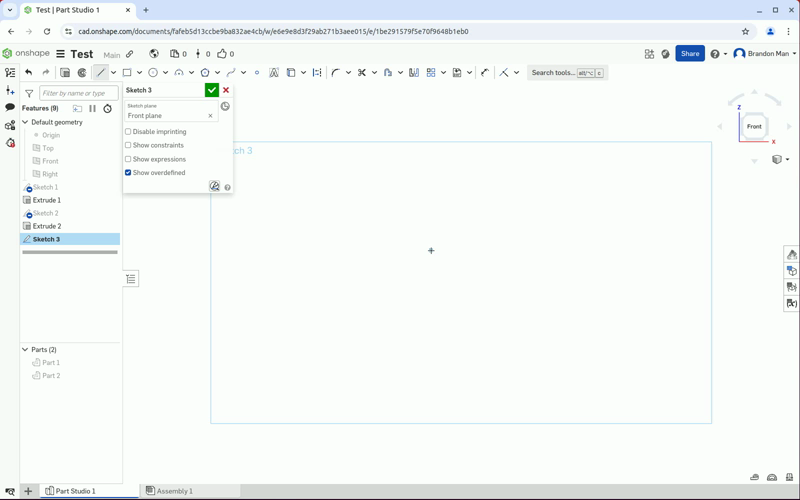
key_down(shift)
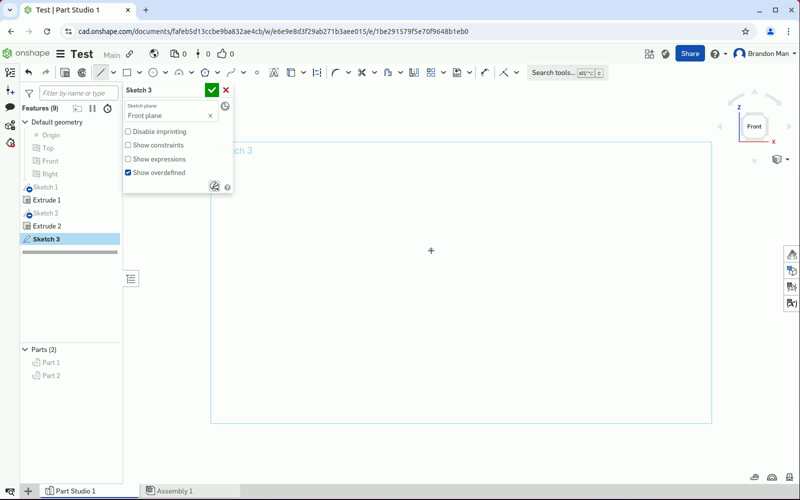
mouse_move(440, 347)
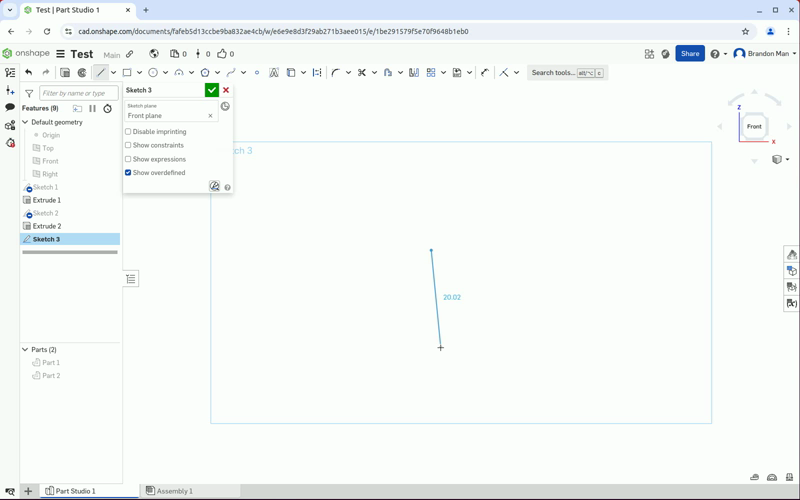
click(440, 347)
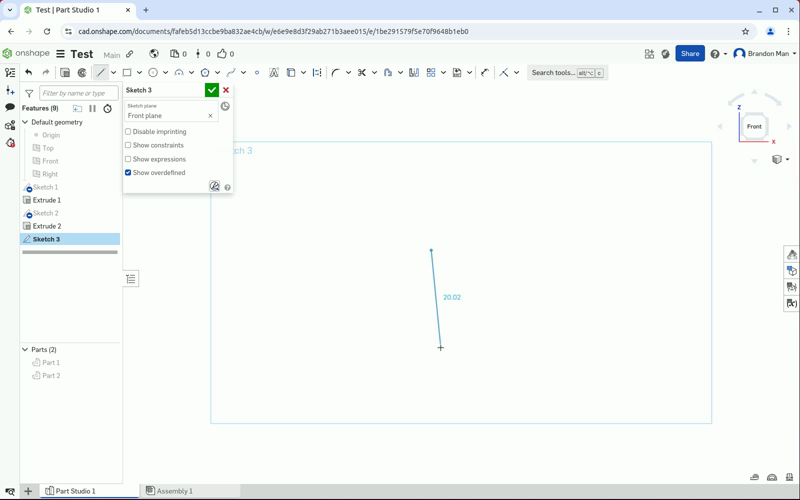
key_up(shift)
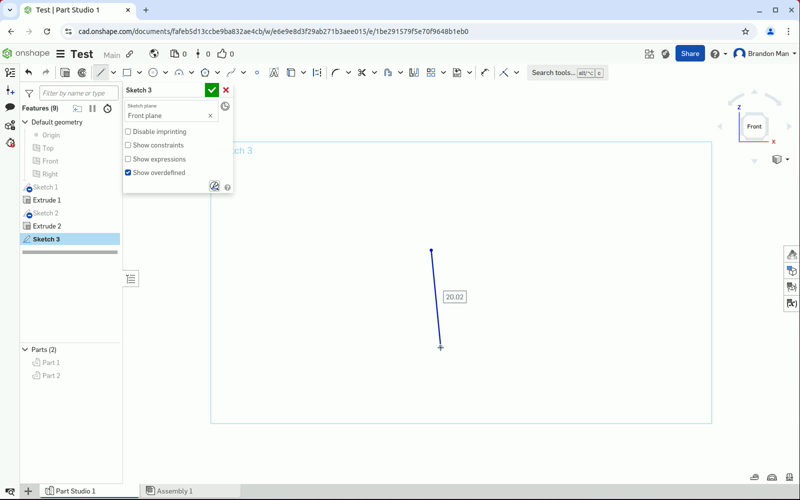
key_down(shift)
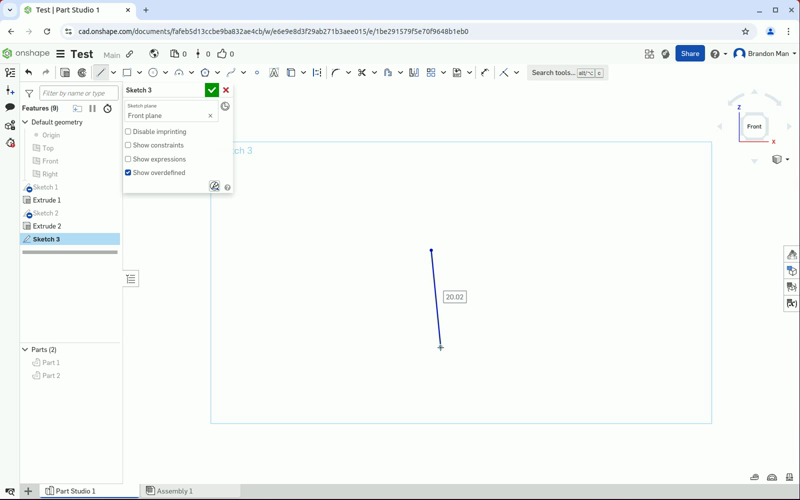
mouse_move(502, 347)
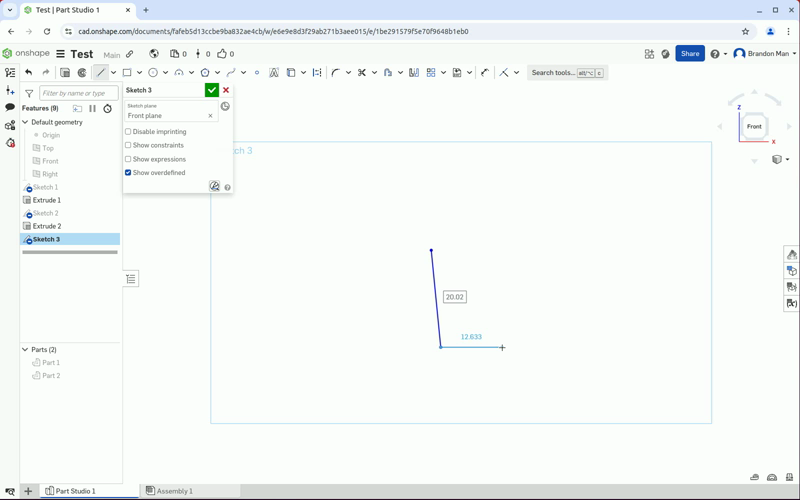
click(502, 347)
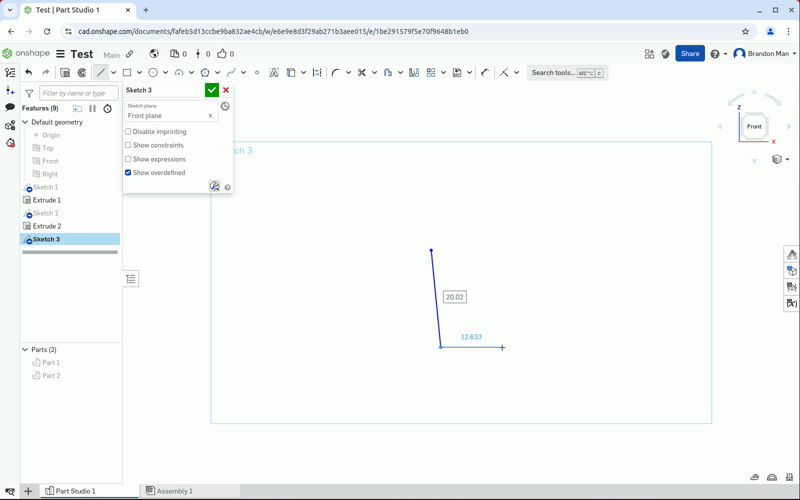
key_up(shift)
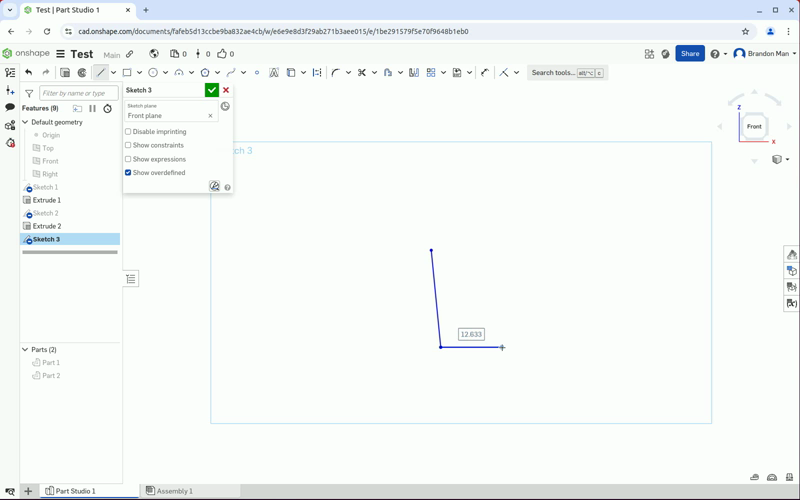
key_down(shift)
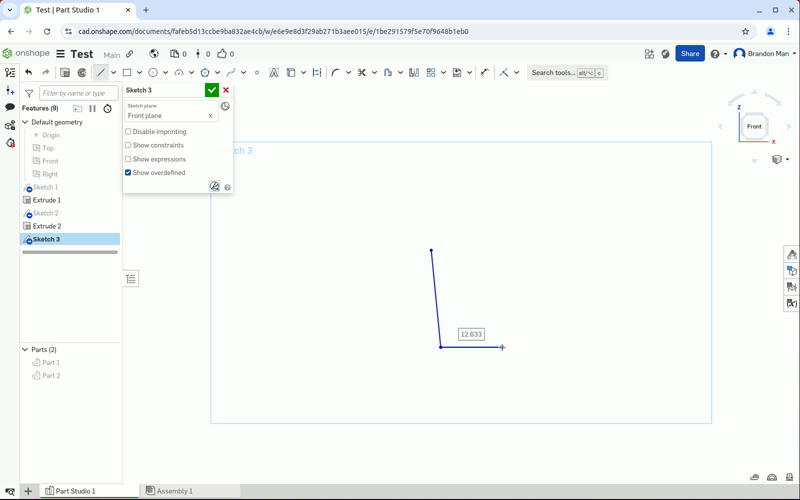
mouse_move(511, 250)
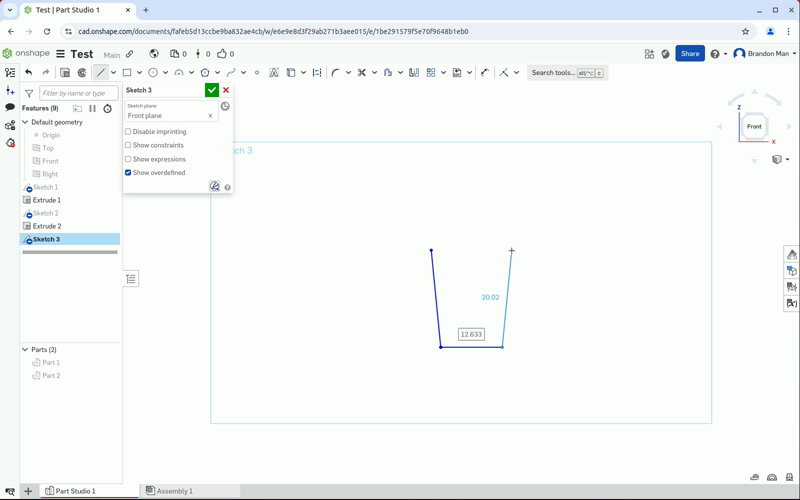
click(511, 250)
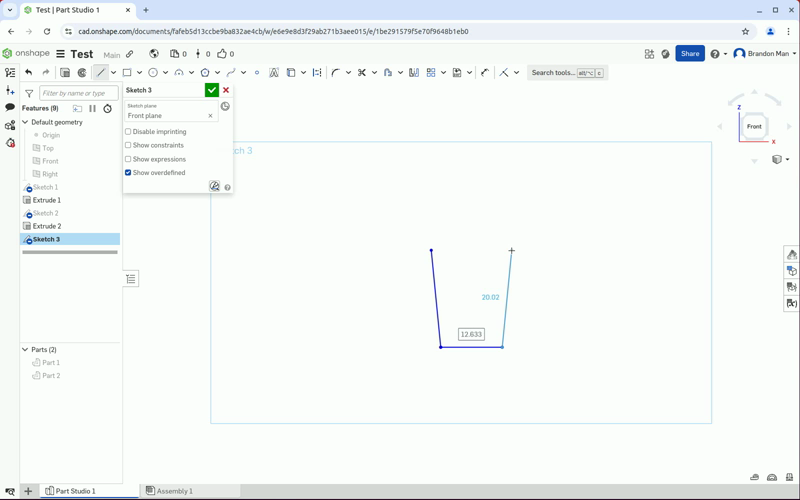
key_up(shift)
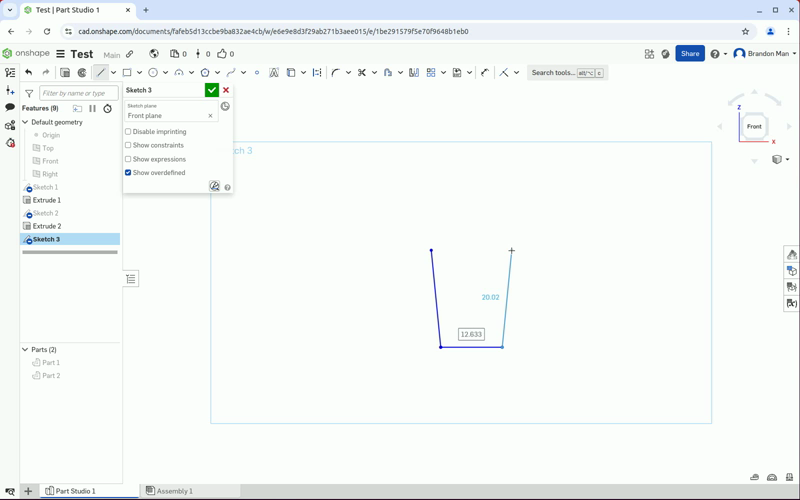
key_down(shift)
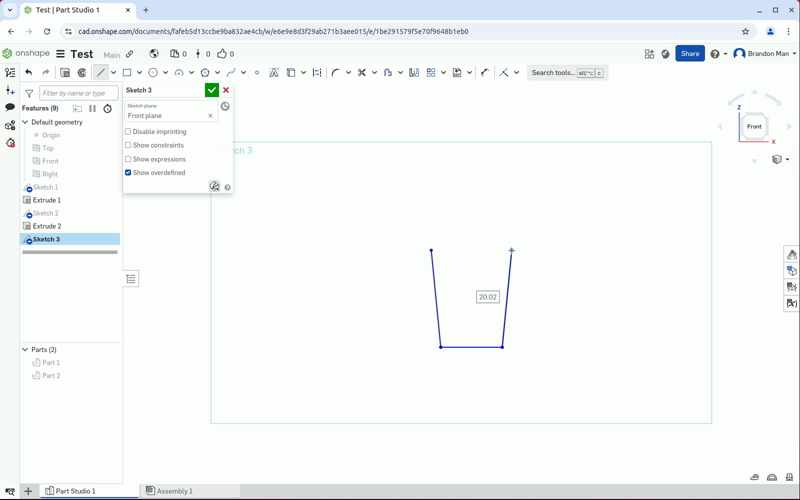
mouse_move(431, 250)
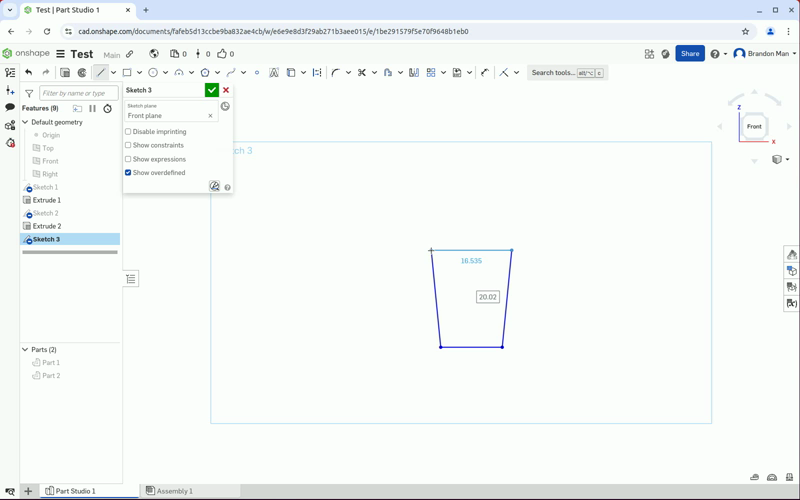
key_up(shift)
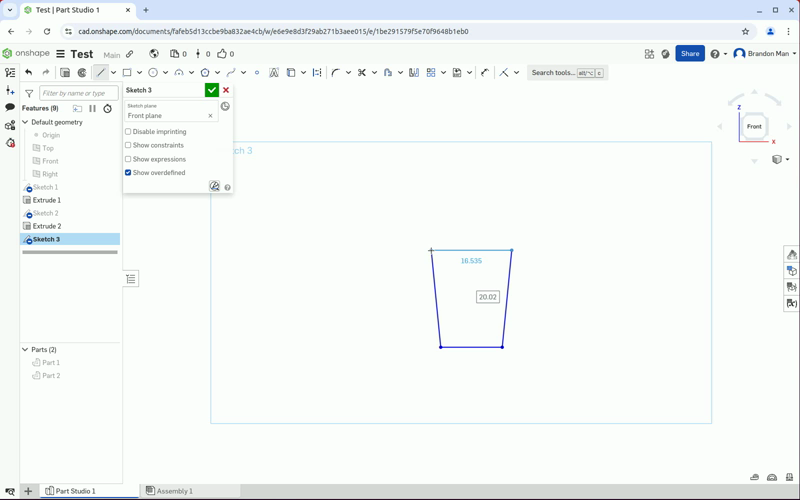
click(431, 250)
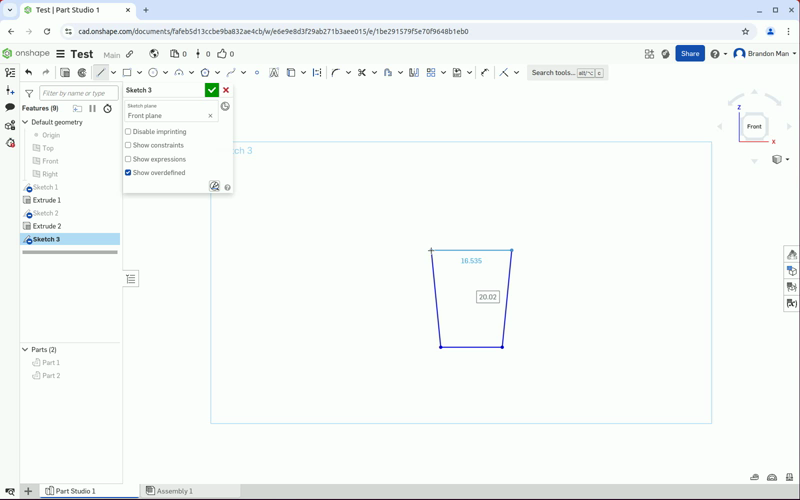
key(esc)
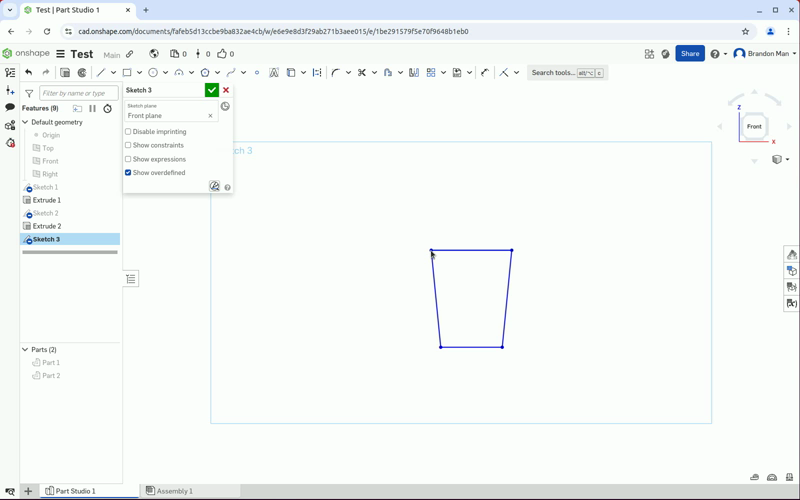
mouse_move(496, 331)
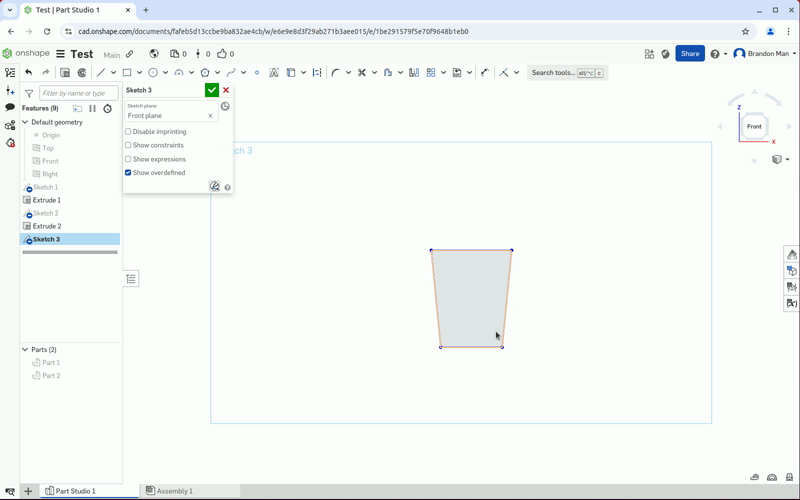
click(496, 331)
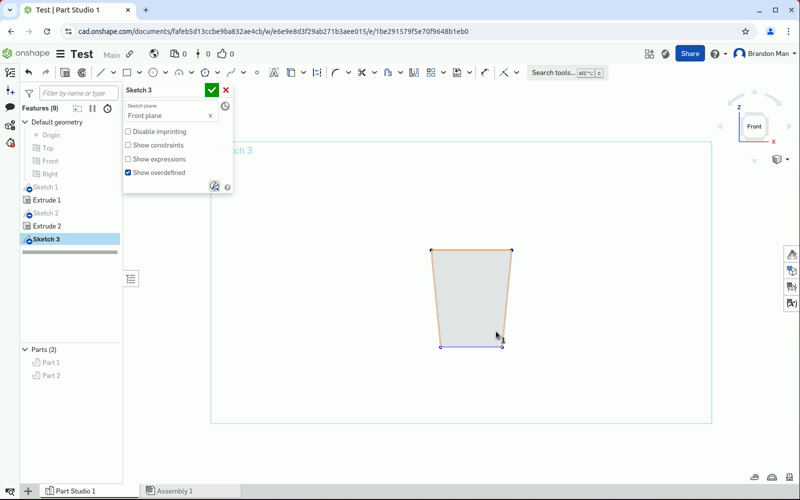
mouse_move(73, 352)
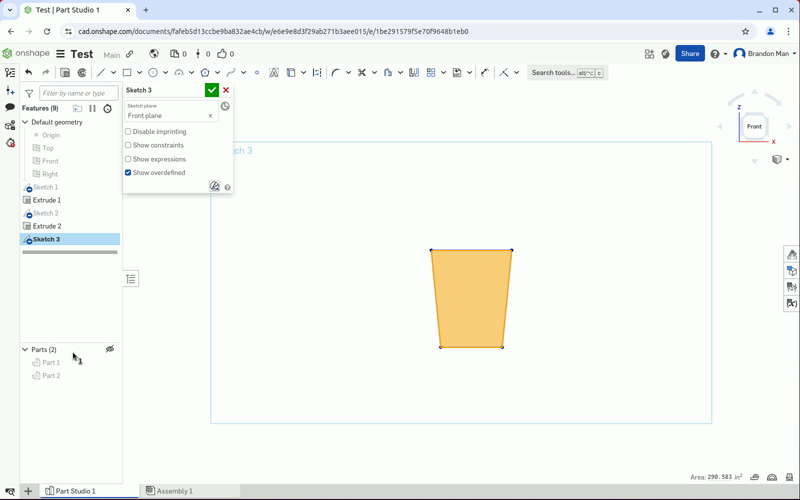
key(shift+y)
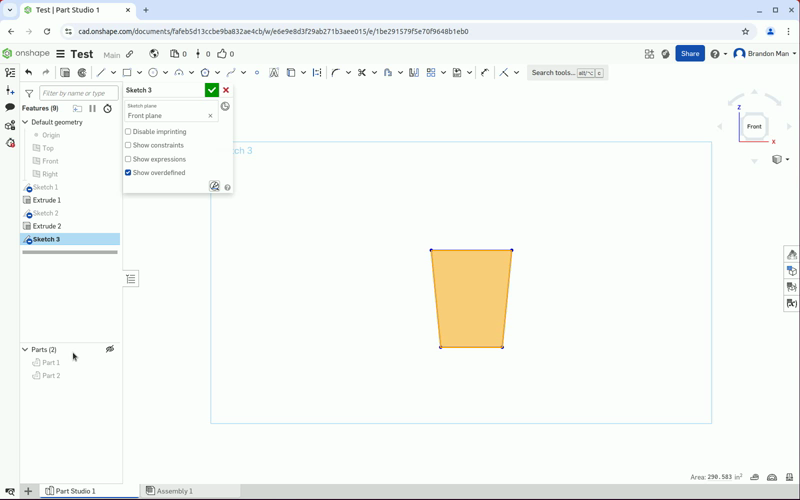
key(shift+e)
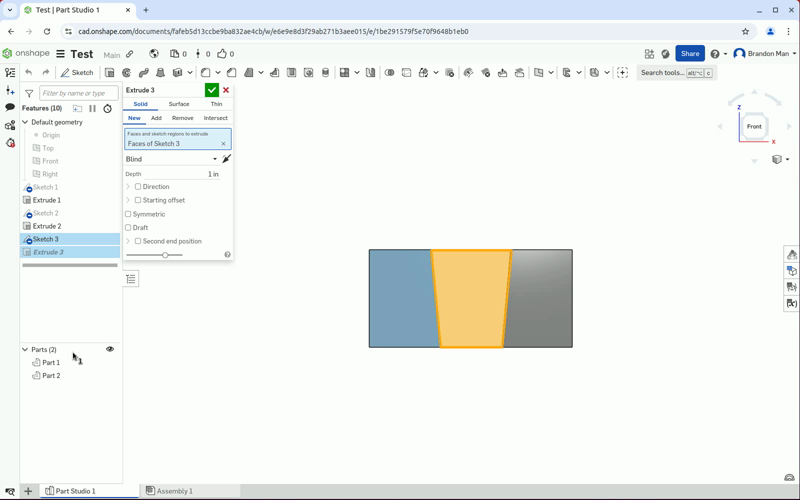
mouse_move(143, 106)
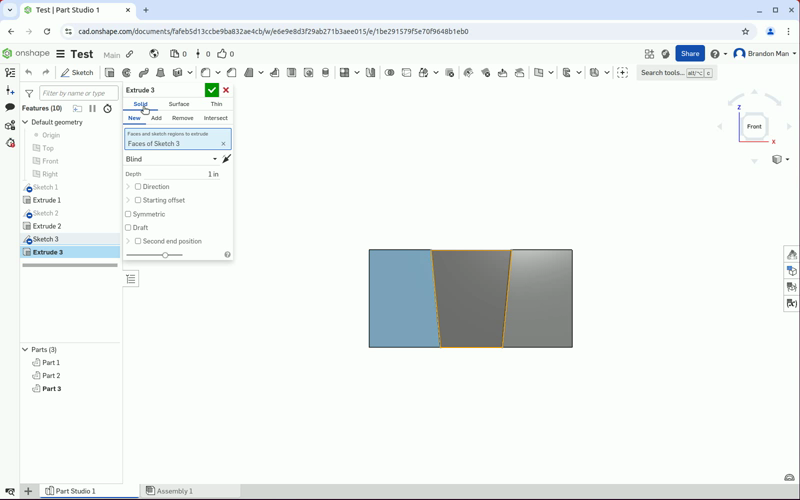
click(143, 106)
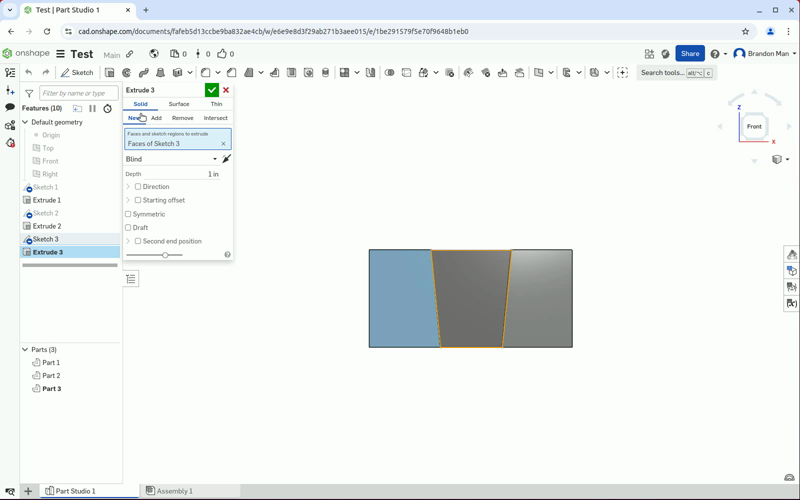
mouse_move(137, 120)
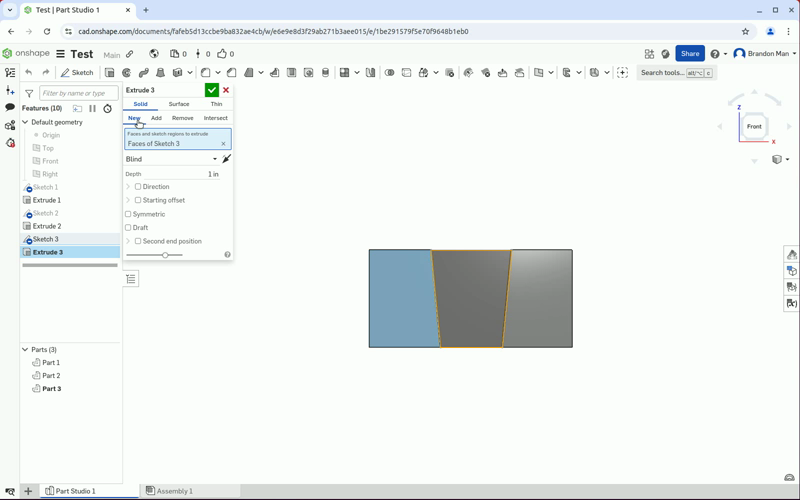
click(137, 120)
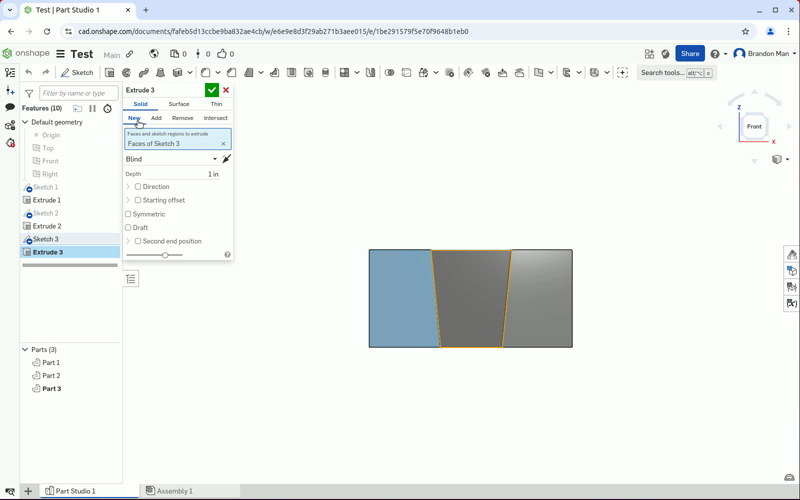
key(tab, 4)
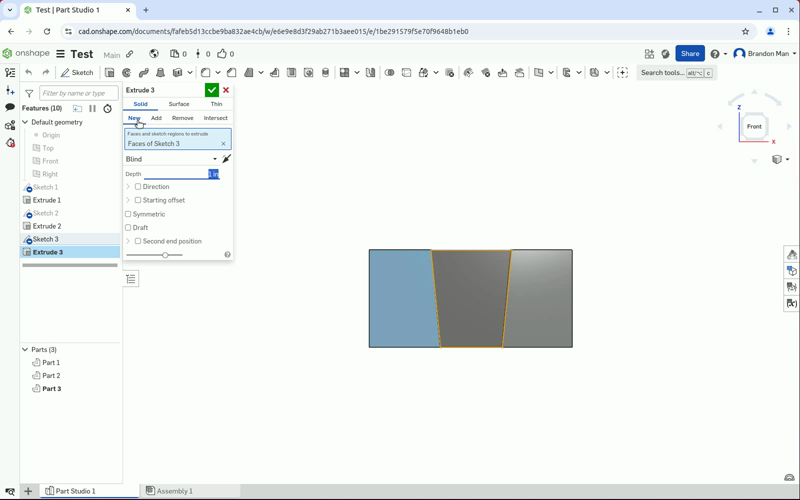
text(5.536)
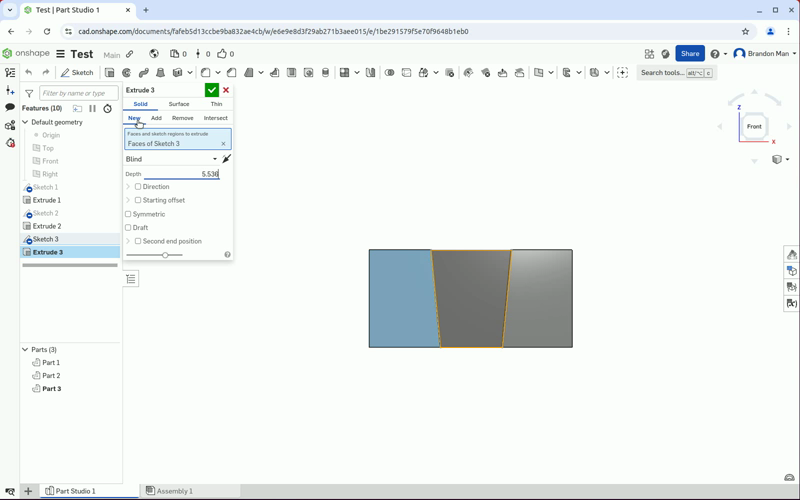
key(enter)
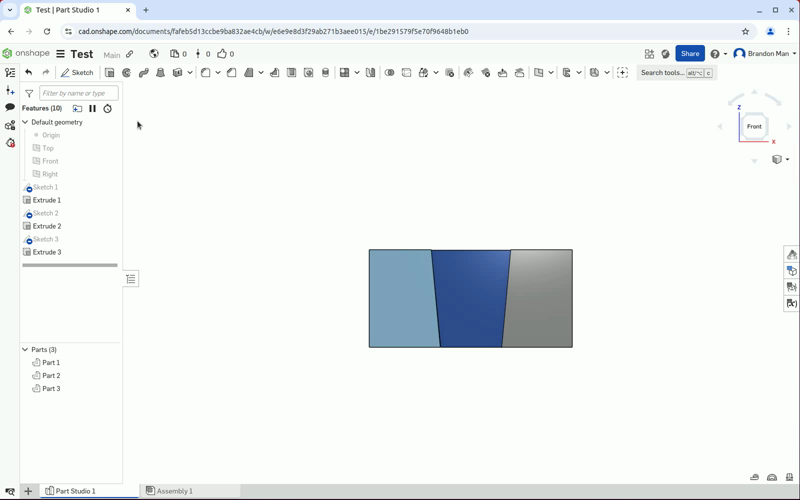
key(shift+h)
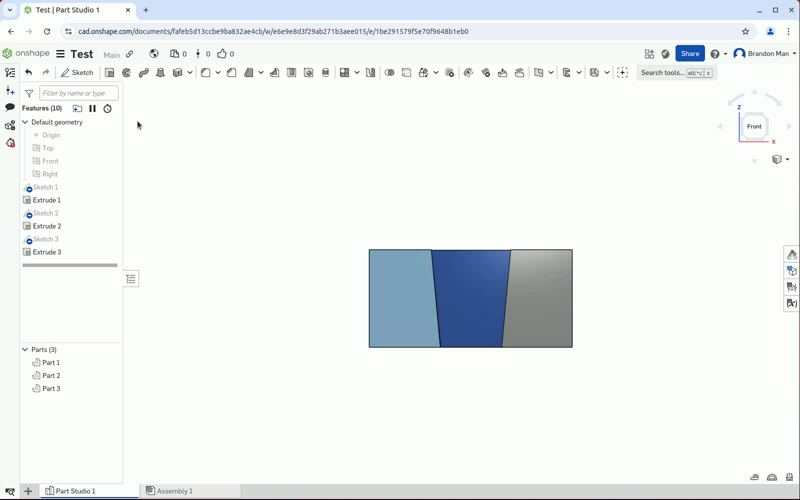
key(shift+h)
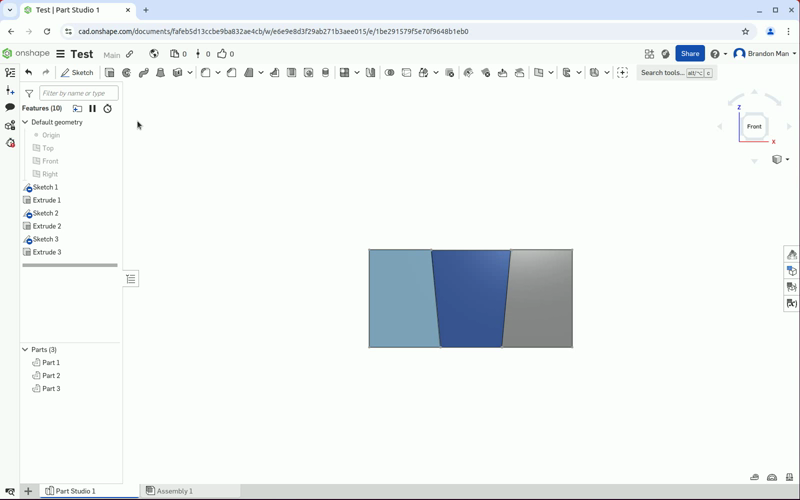
key(shift+7)
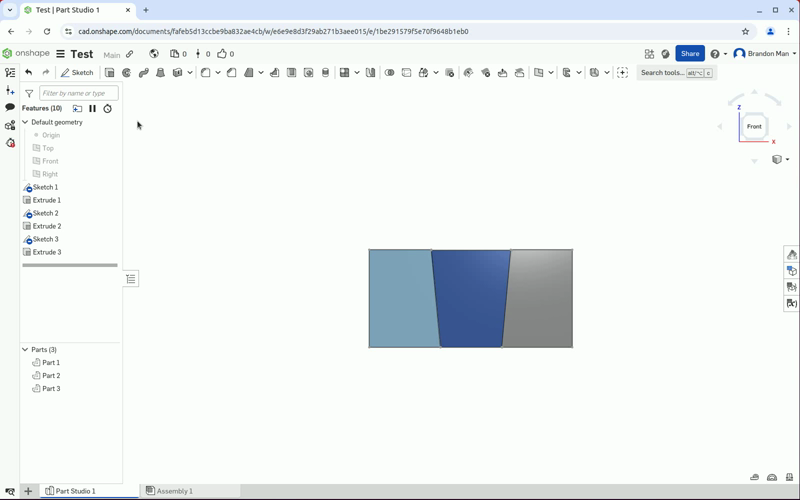
key(left, 2)
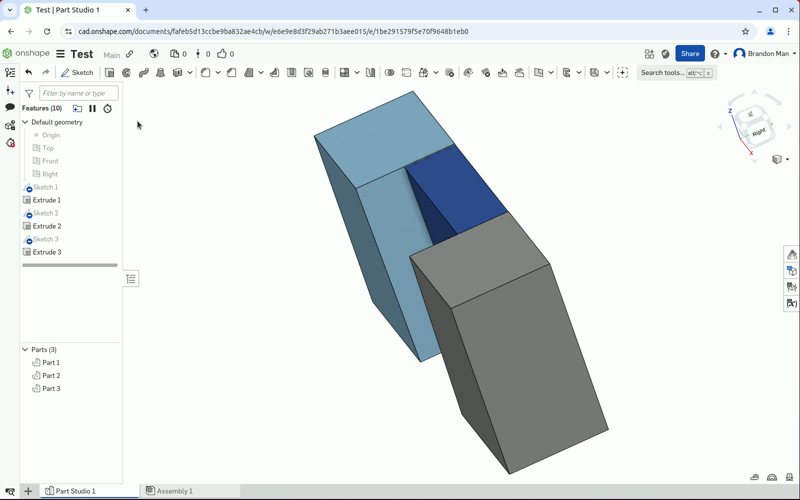
key(down, 2)
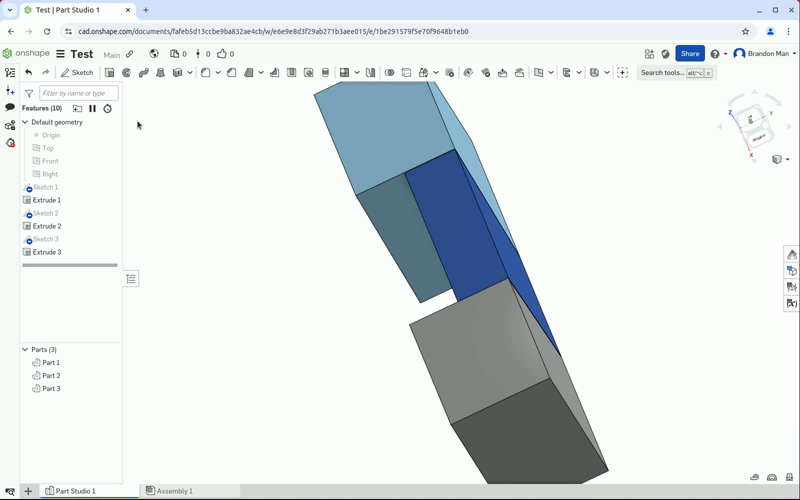
key(up, 2)
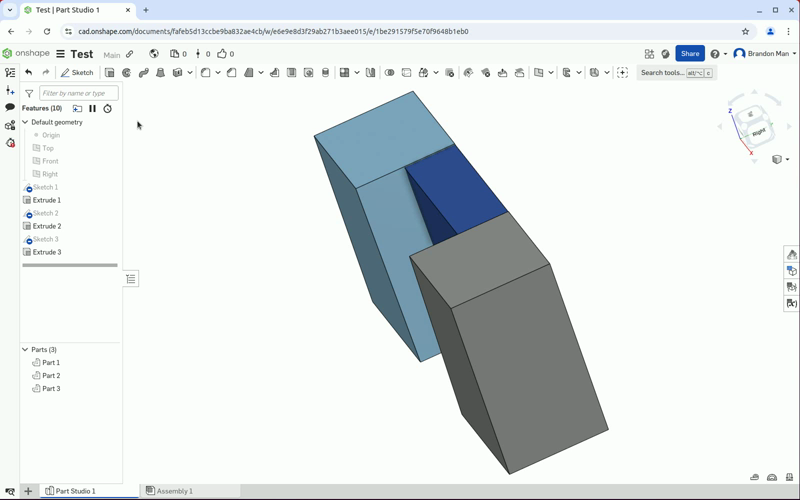
key(right, 2)
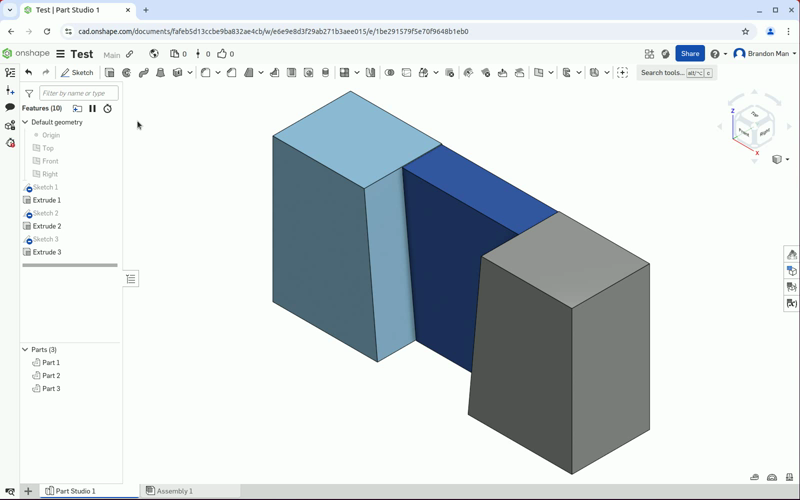
mouse_move(73, 189)
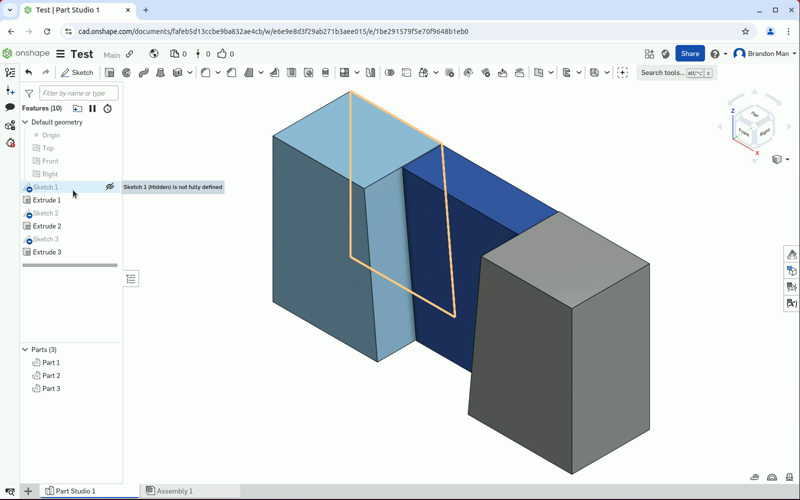
click(73, 189)